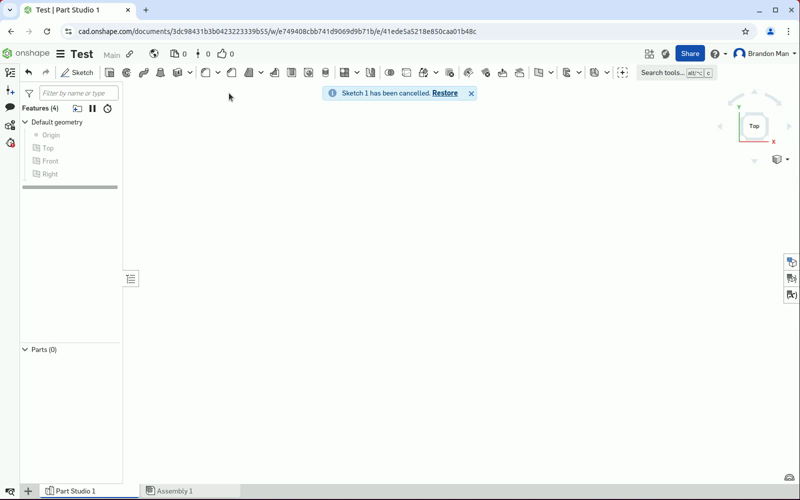
key(shift+h)
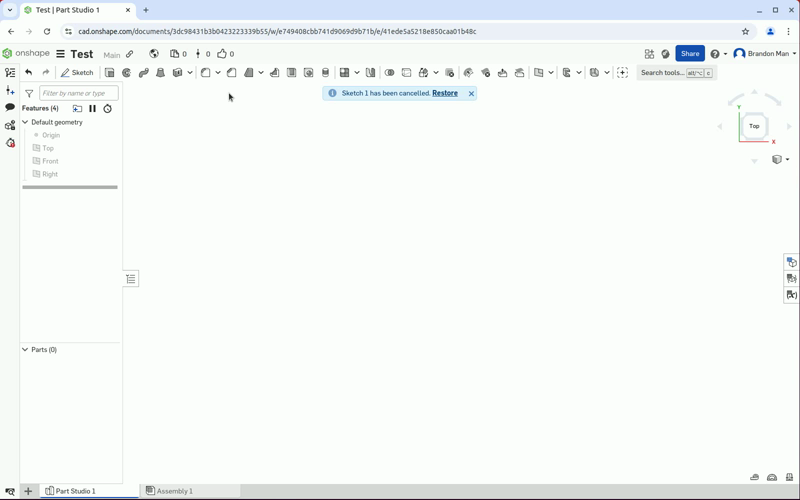
mouse_move(73, 352)
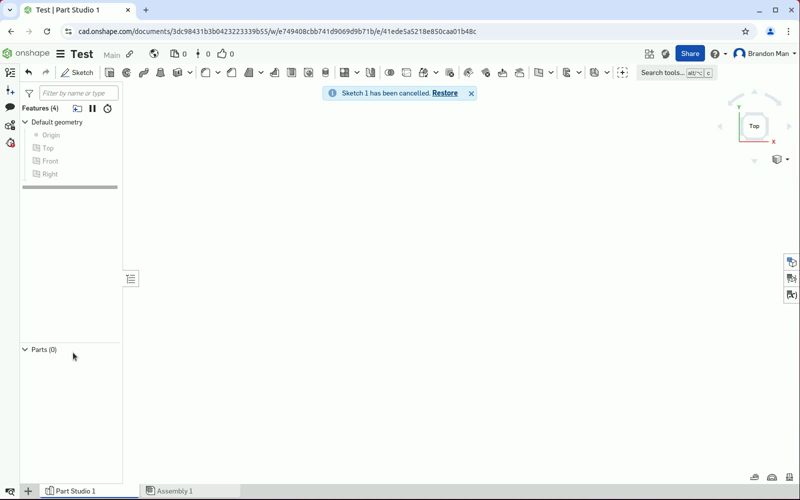
key(y)
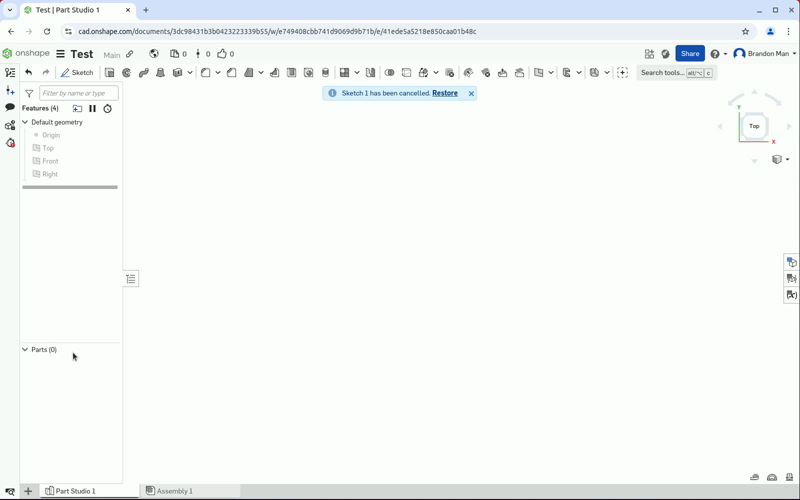
key(shift+p)
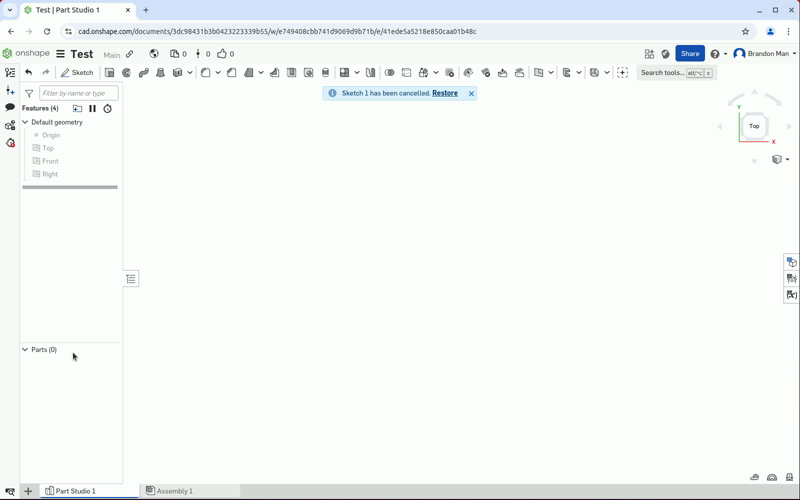
key(space)
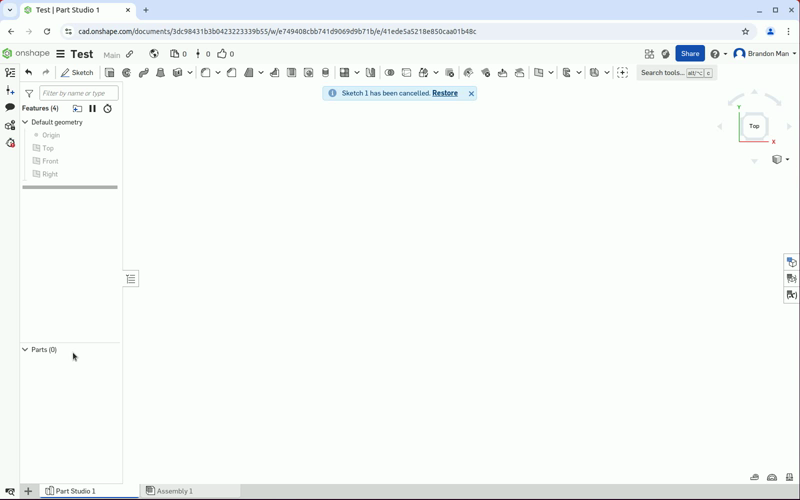
key_down(shift)
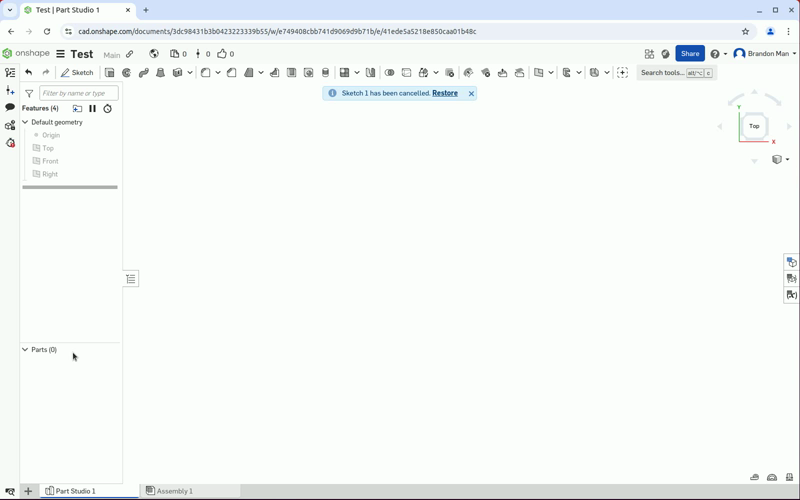
key(up)
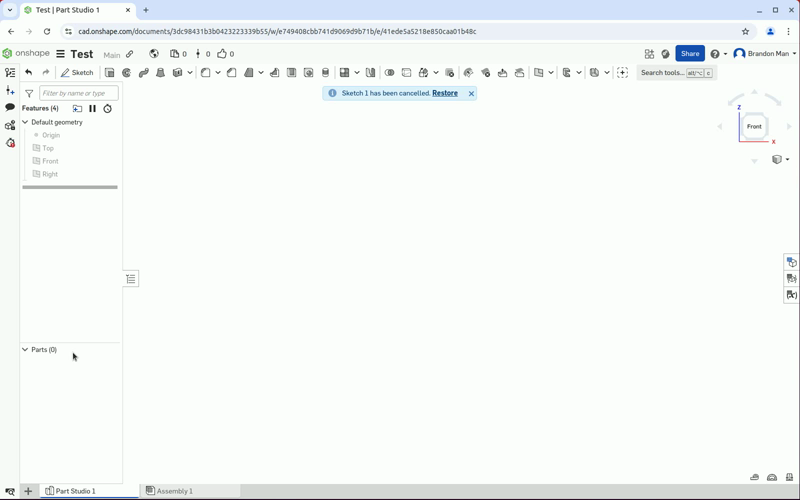
key_up(shift)
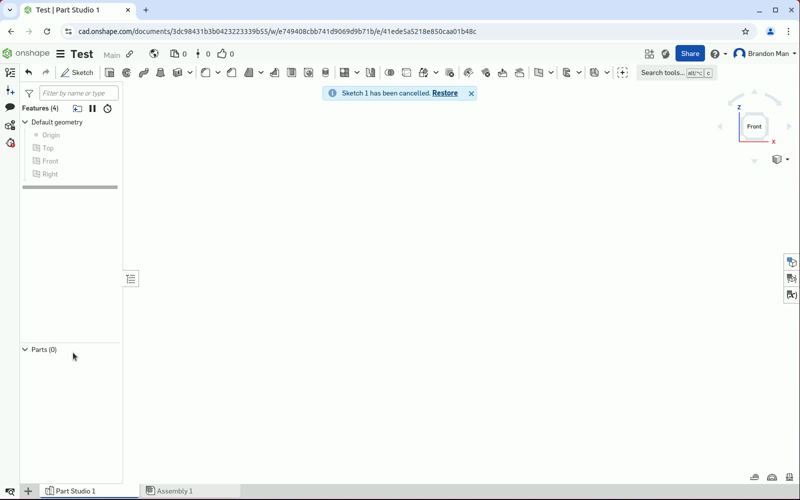
mouse_move(73, 352)
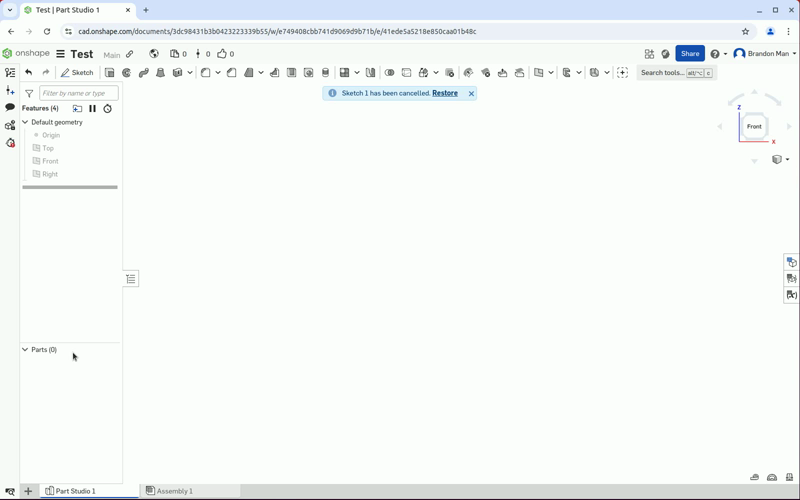
key(shift+y)
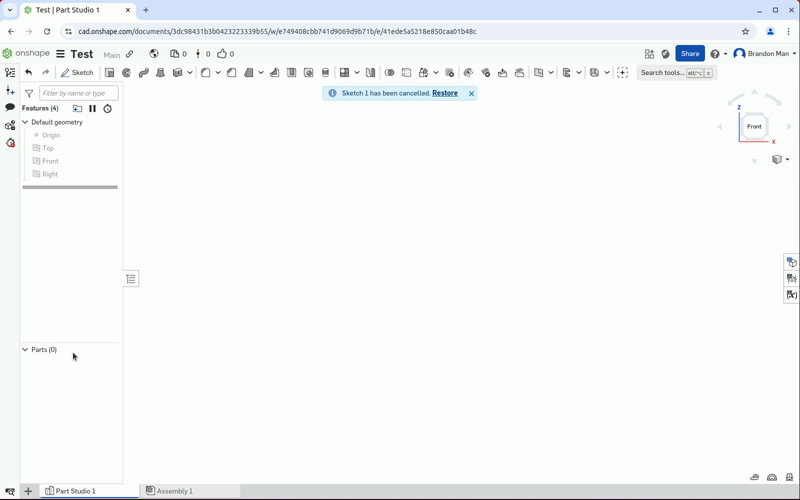
key(shift+s)
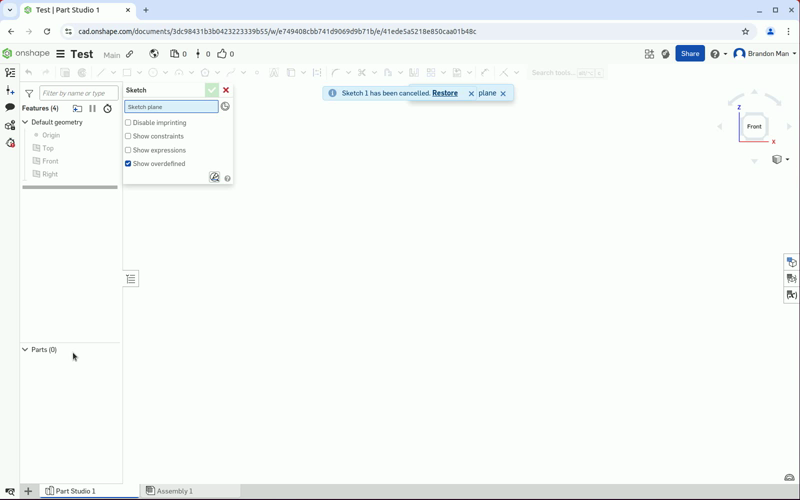
mouse_move(73, 163)
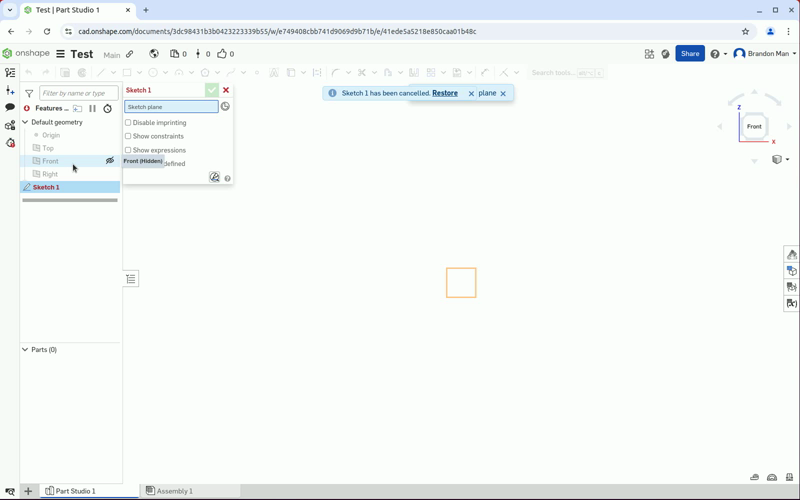
click(73, 163)
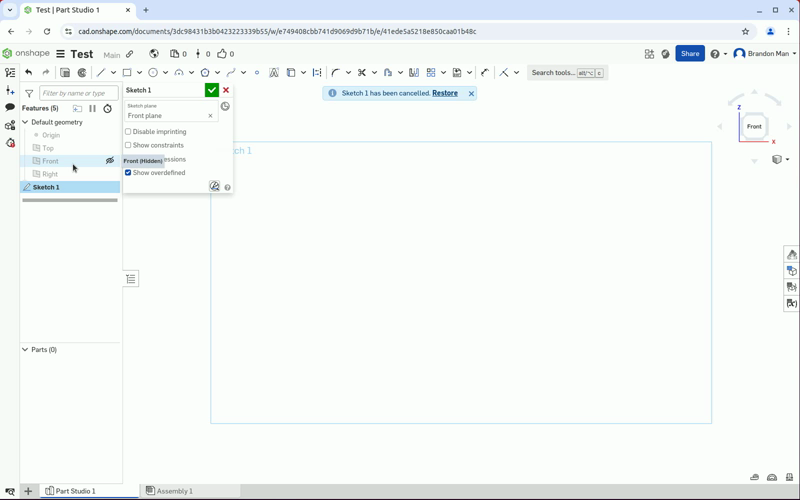
mouse_move(73, 352)
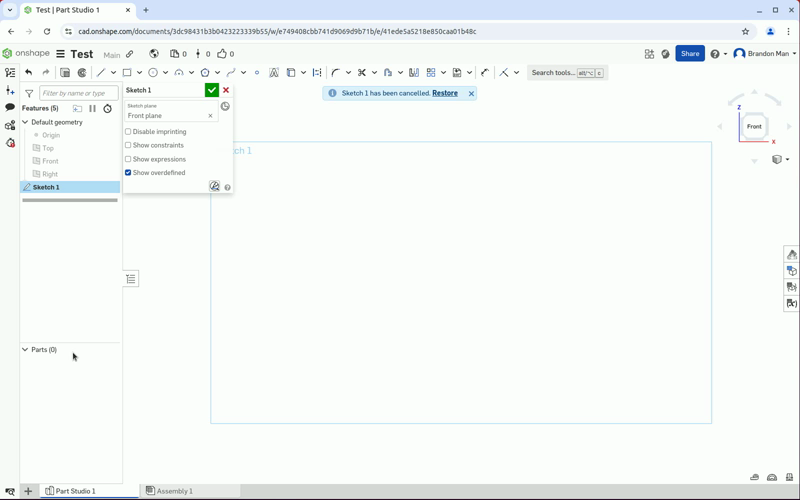
key(y)
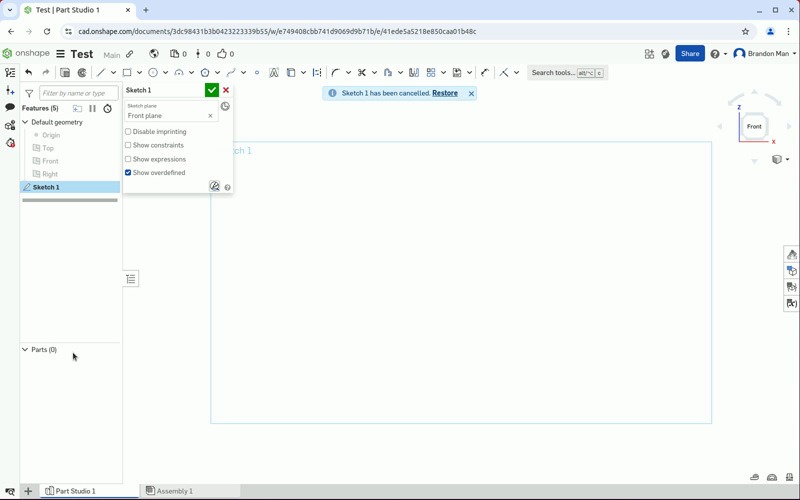
key(c)
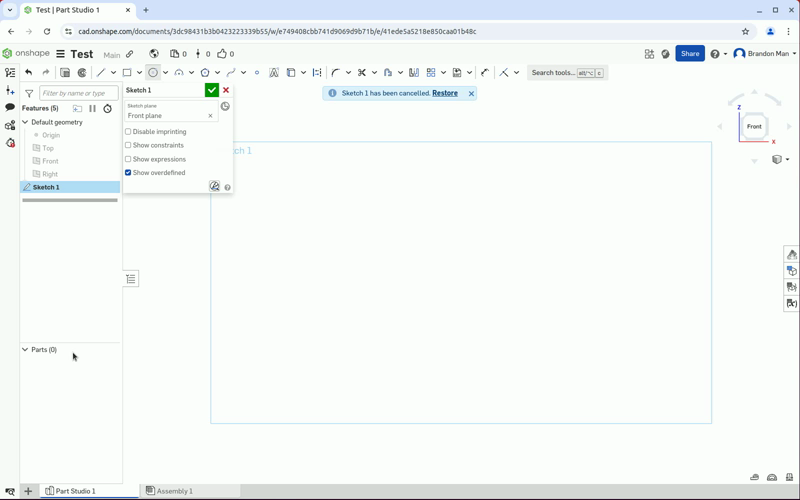
key_down(shift)
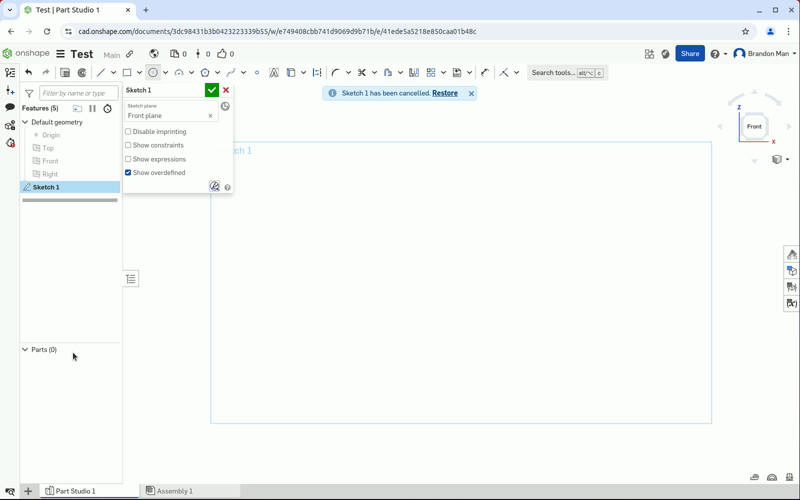
mouse_move(461, 282)
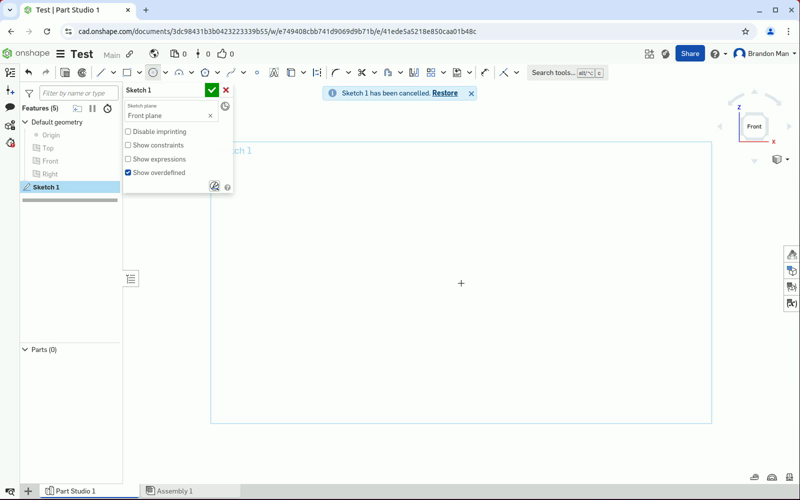
click(461, 282)
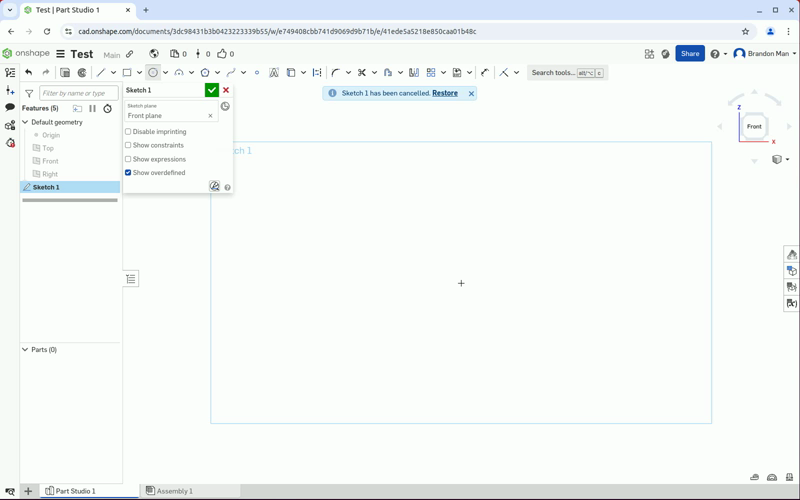
key_up(shift)
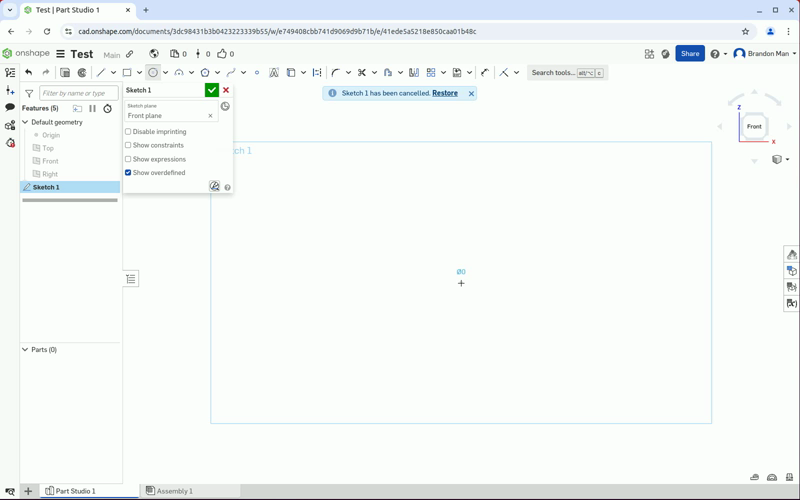
mouse_move(526, 282)
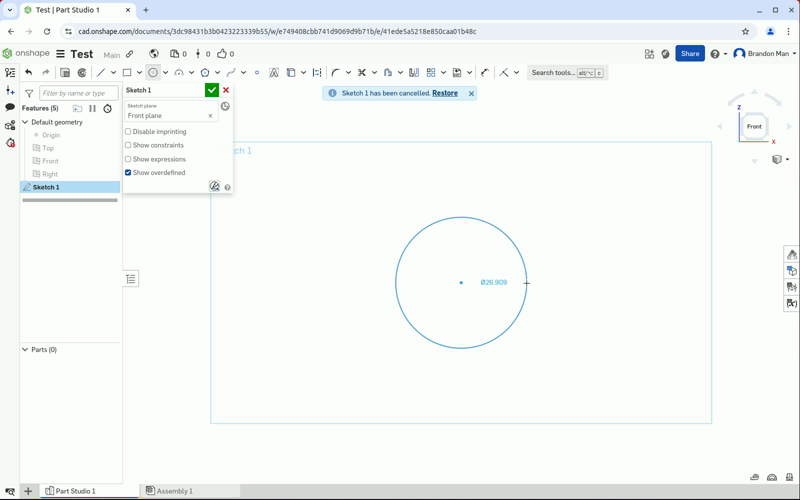
click(526, 282)
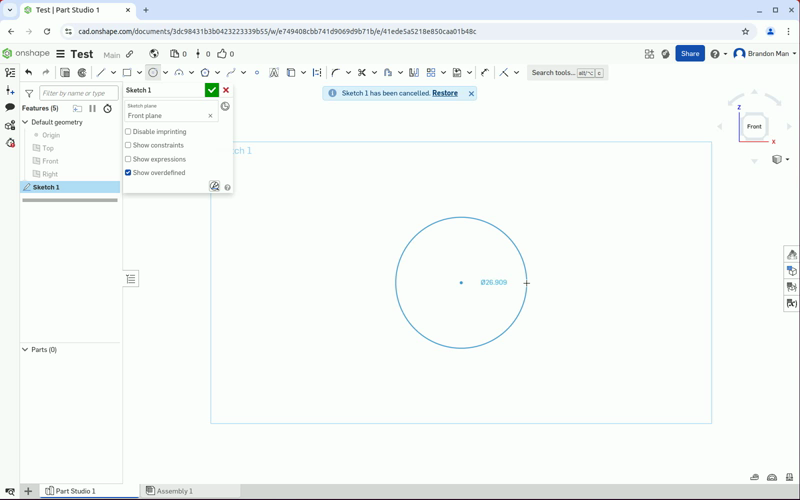
key(esc)
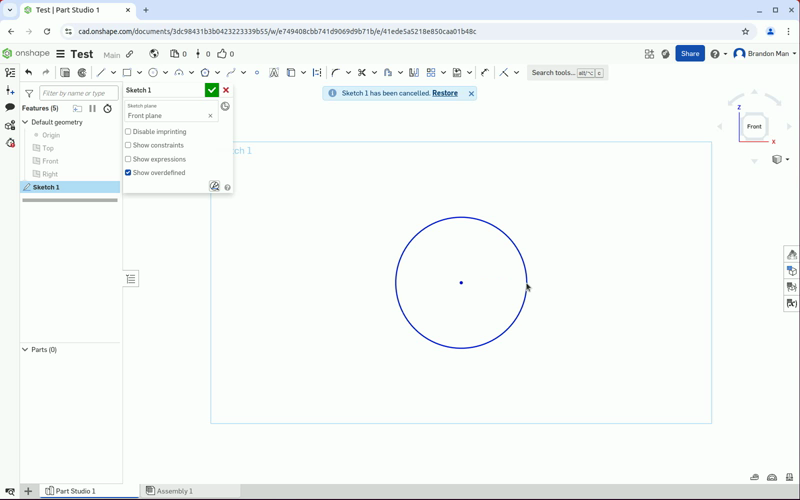
mouse_move(458, 334)
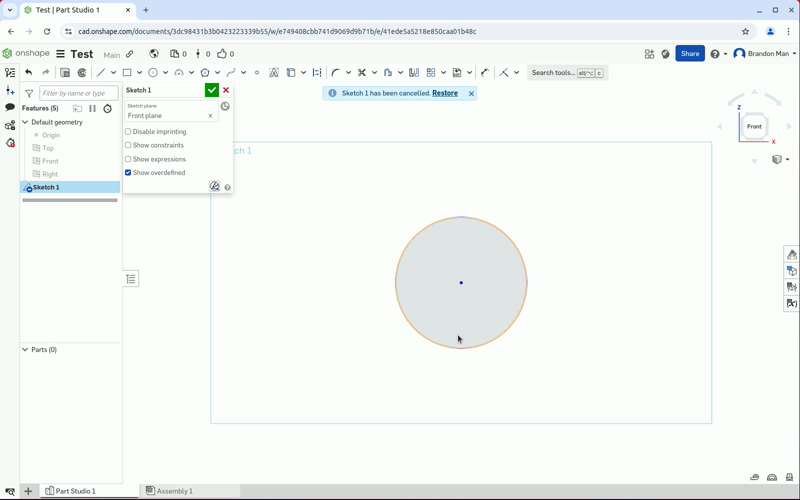
click(458, 334)
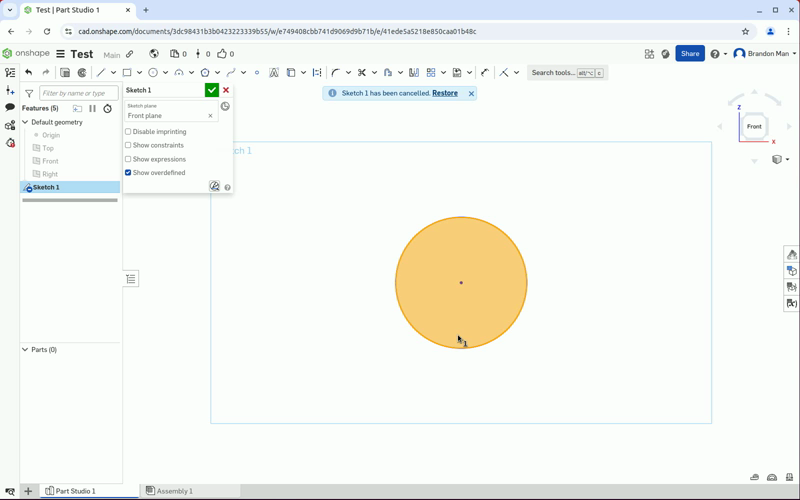
mouse_move(73, 352)
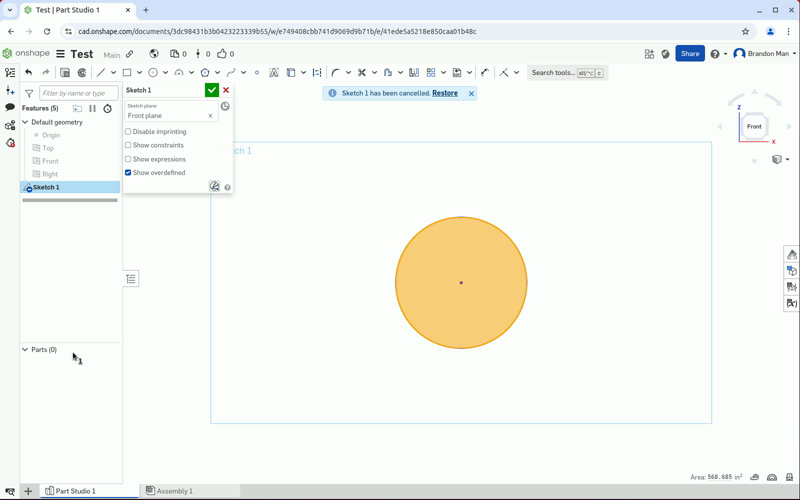
key(shift+y)
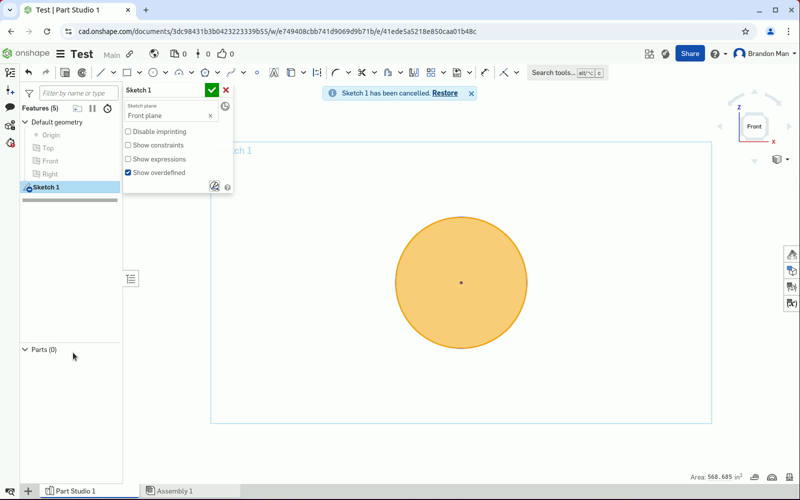
key(shift+e)
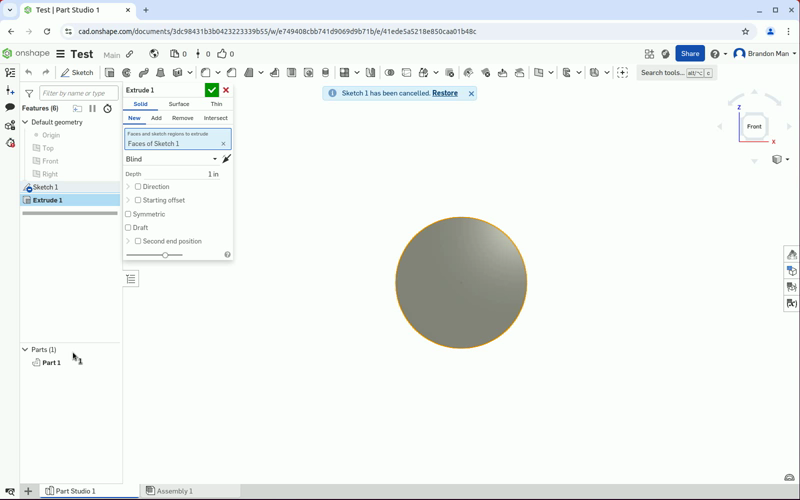
mouse_move(143, 106)
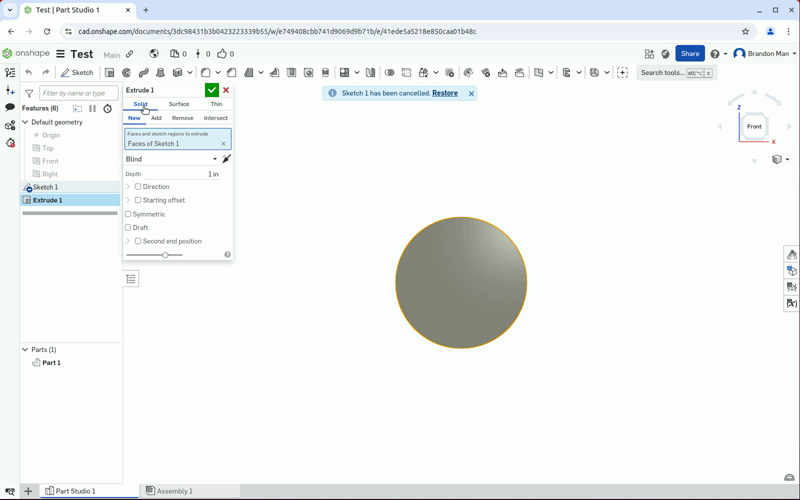
click(143, 106)
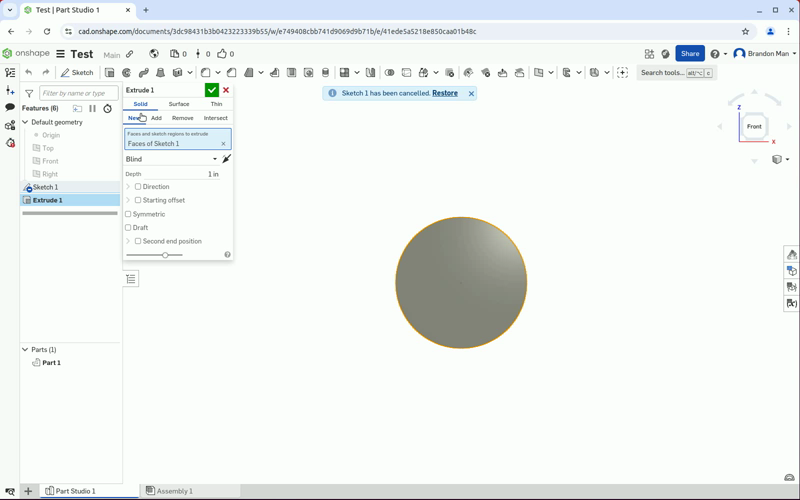
mouse_move(137, 120)
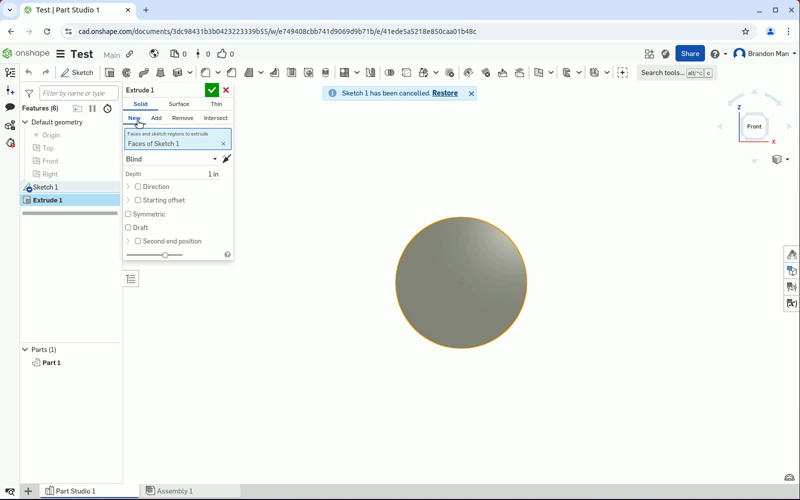
click(137, 120)
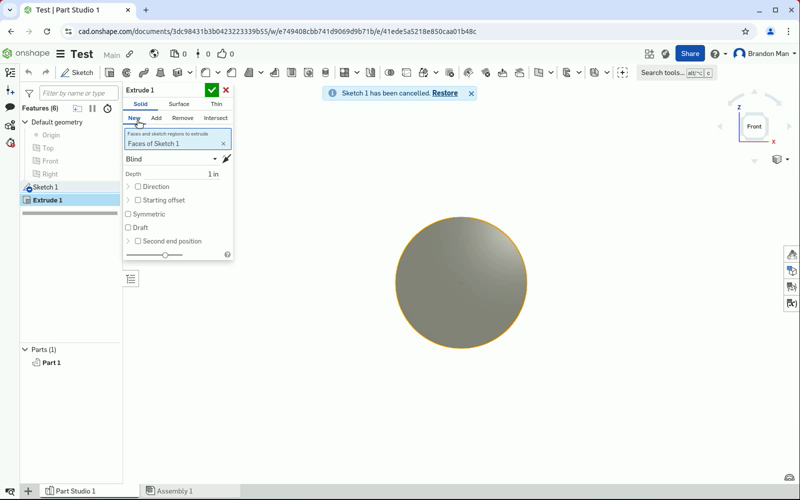
key(tab, 4)
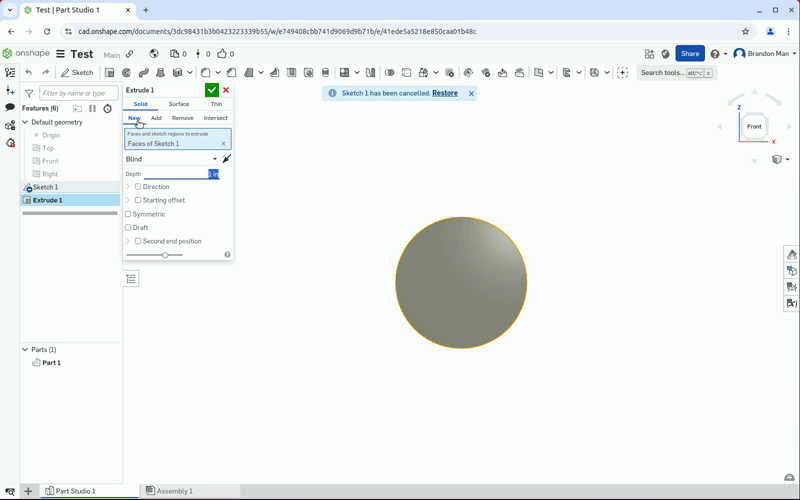
text(-3.37)
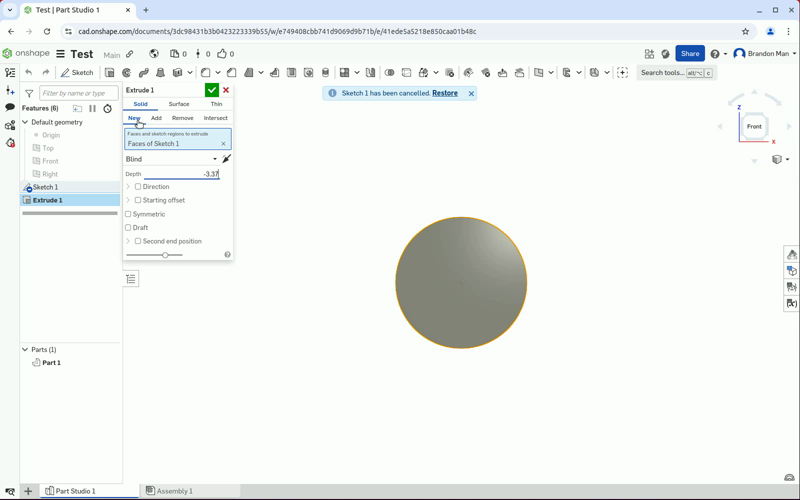
key(enter)
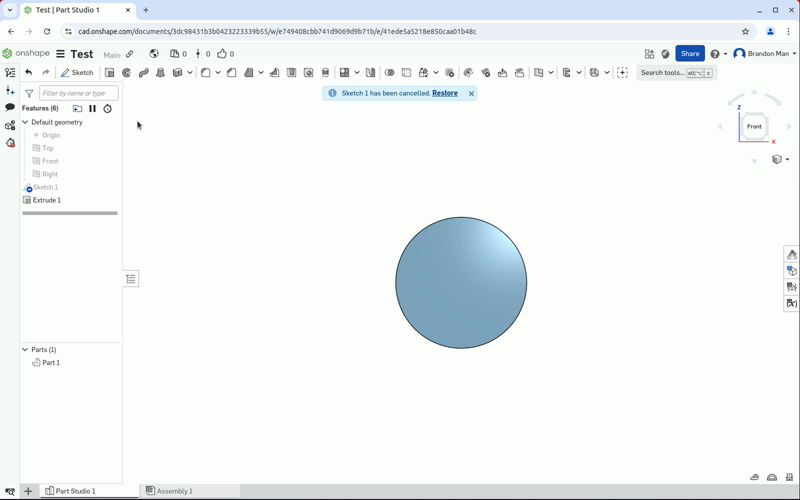
key(shift+h)
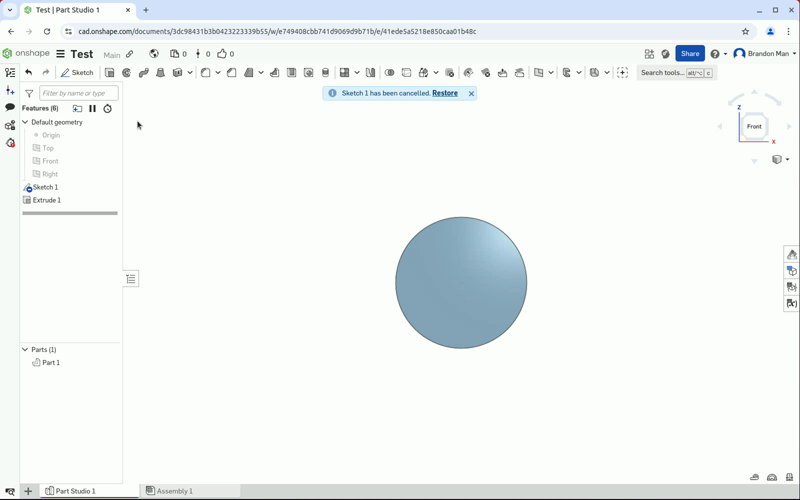
key(shift+h)
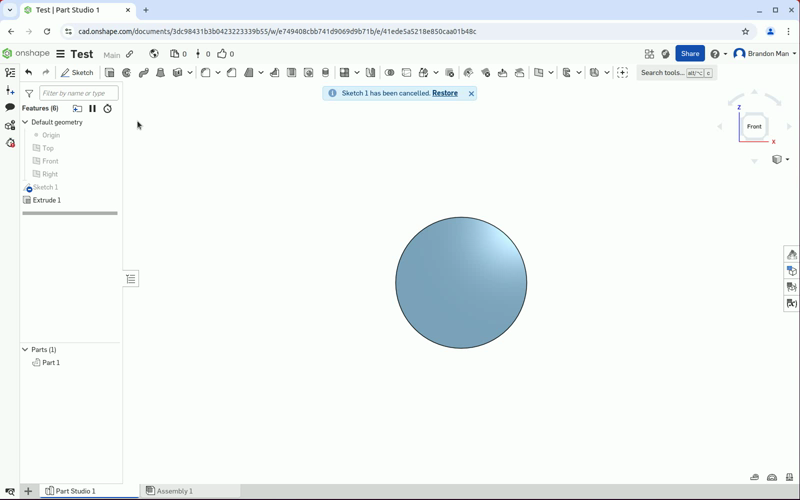
mouse_move(73, 189)
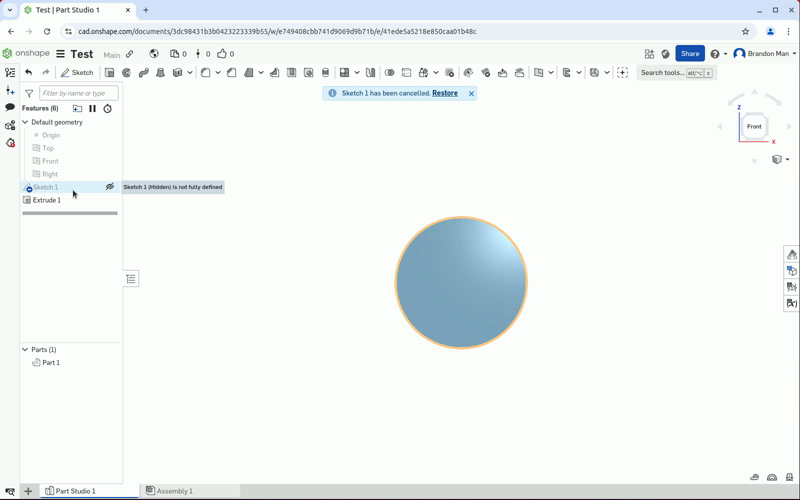
click(73, 189)
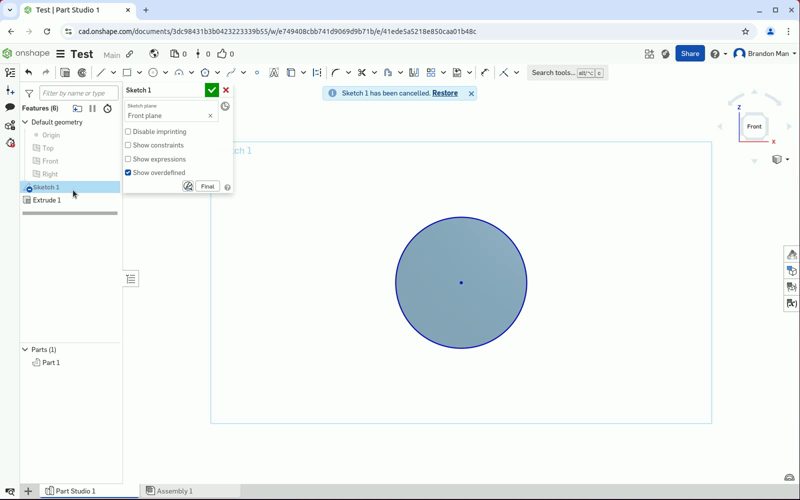
mouse_move(229, 92)
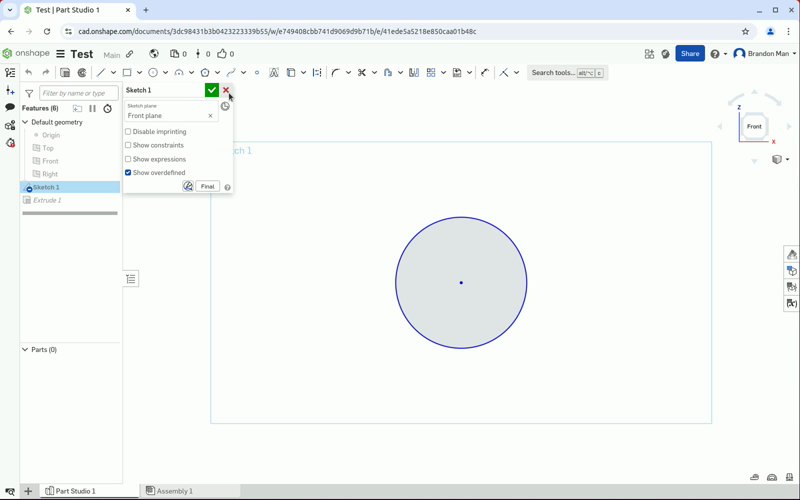
click(229, 92)
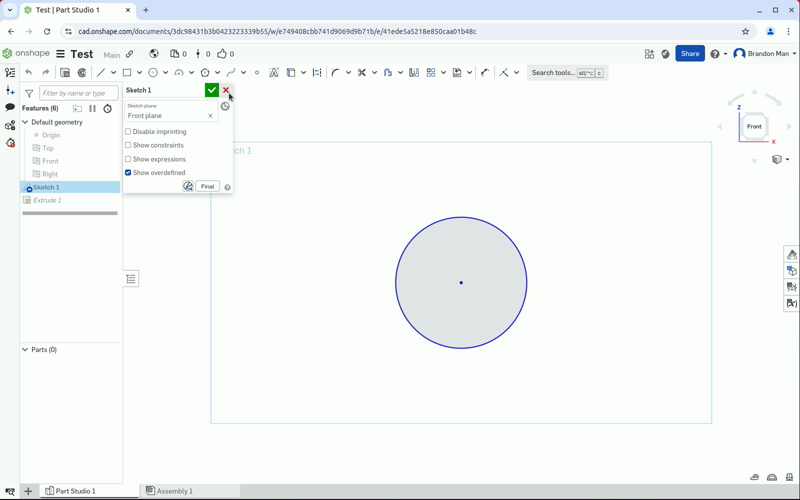
key(shift+s)
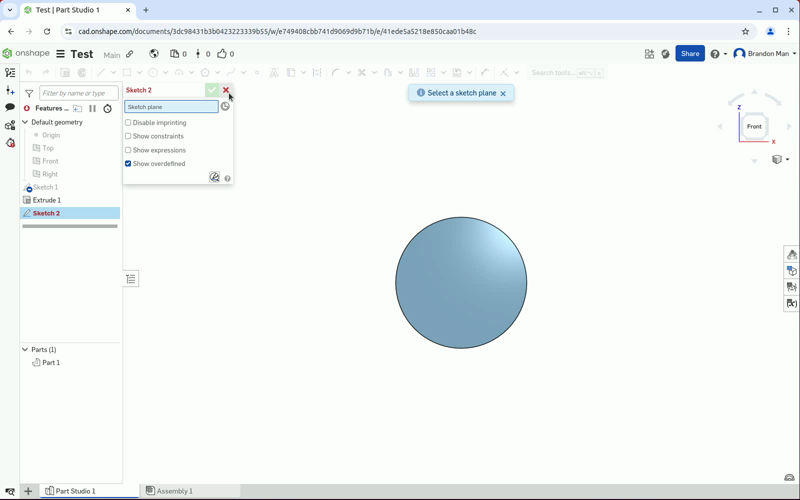
mouse_move(73, 163)
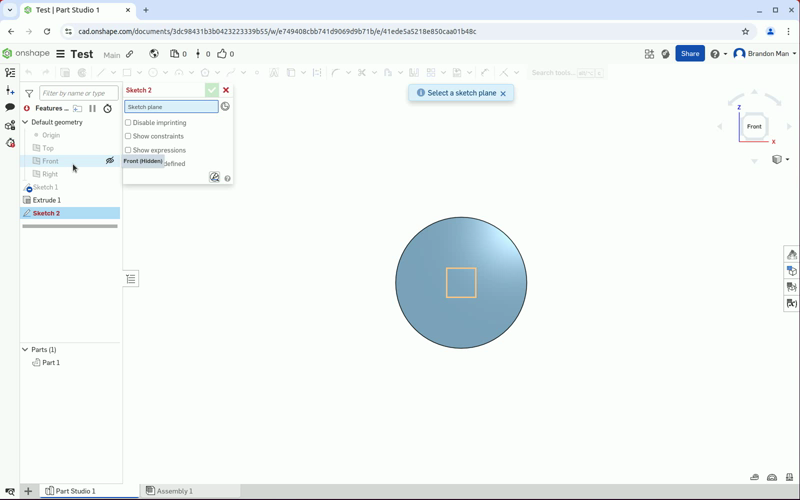
click(73, 163)
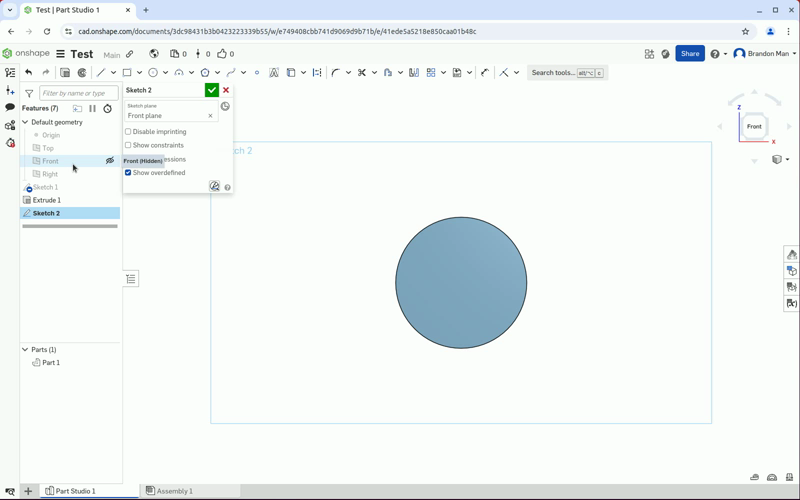
mouse_move(73, 352)
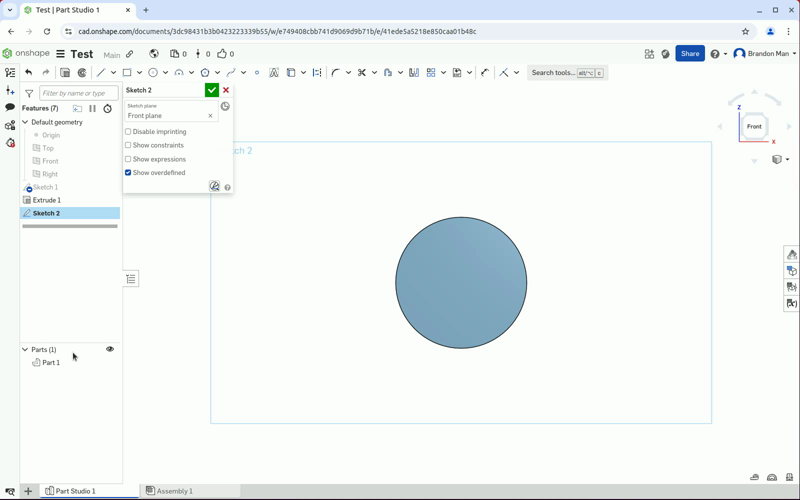
key(y)
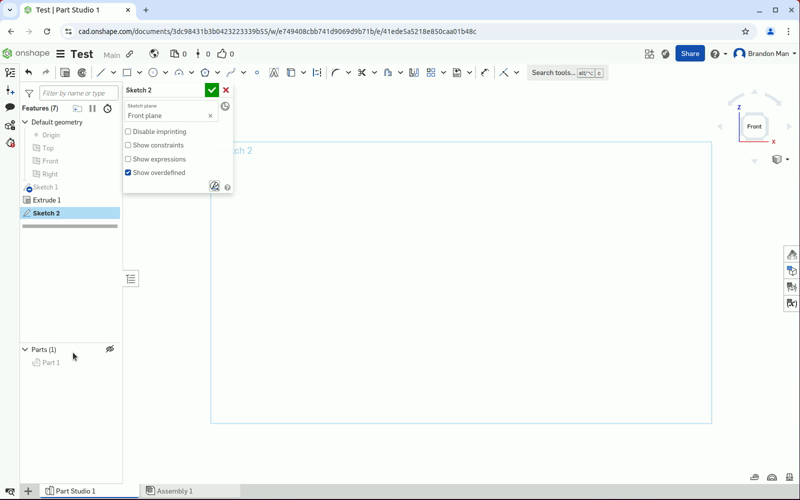
key(c)
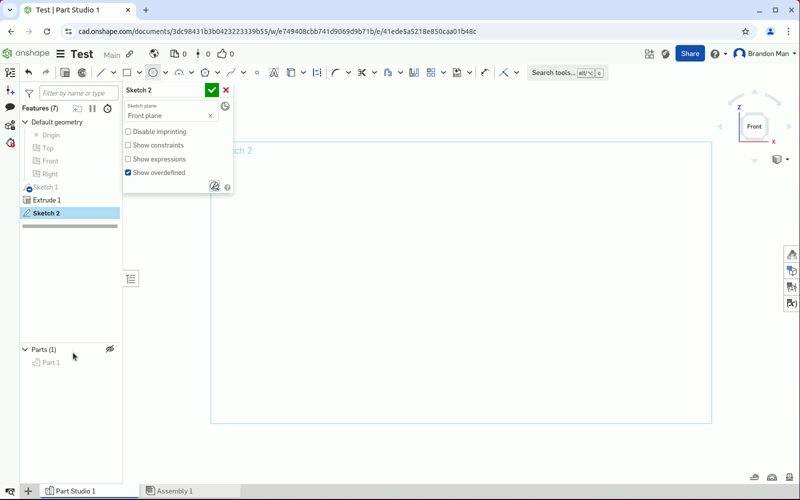
key_down(shift)
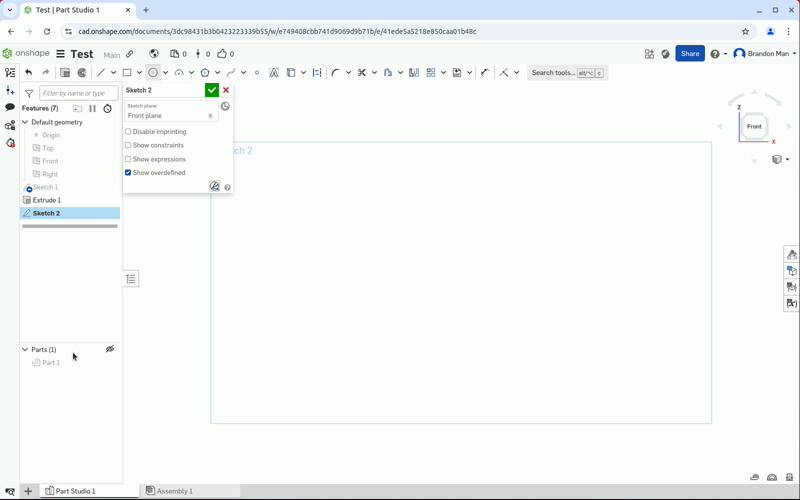
mouse_move(461, 282)
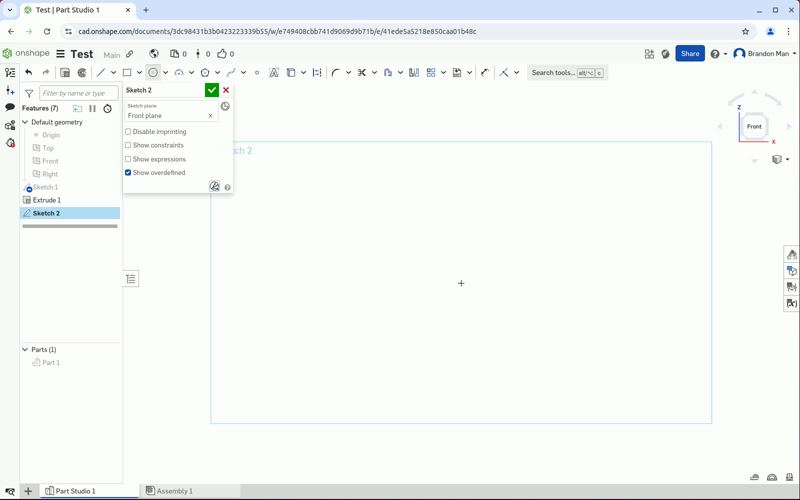
click(461, 282)
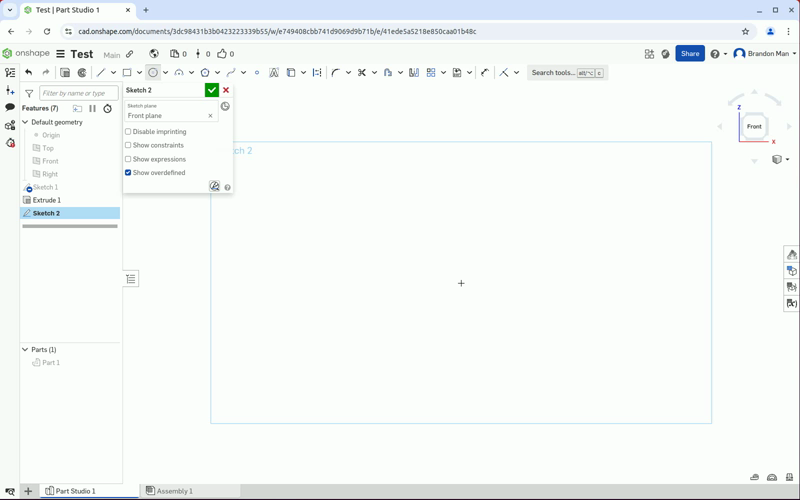
key_up(shift)
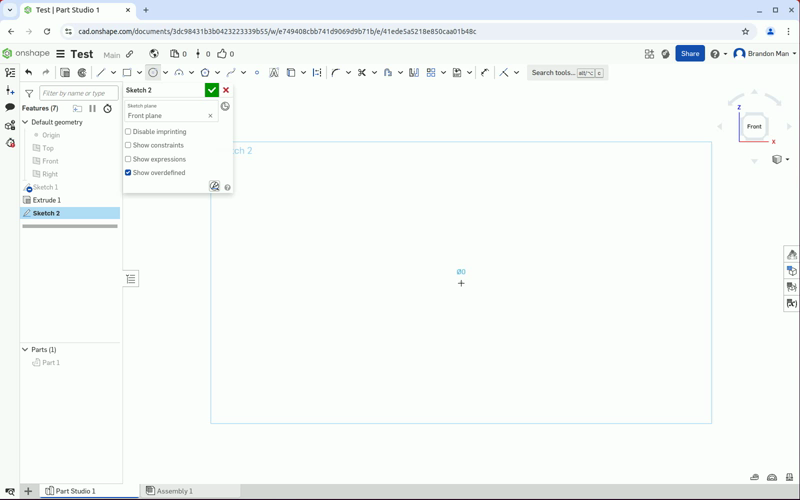
mouse_move(509, 282)
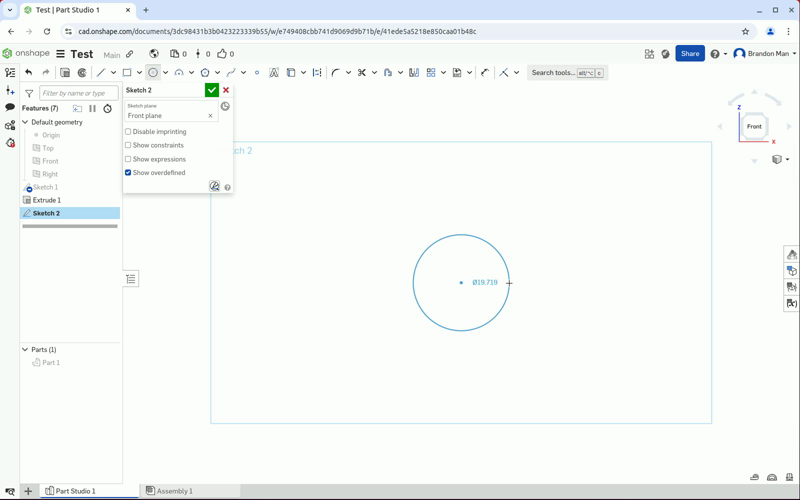
click(509, 282)
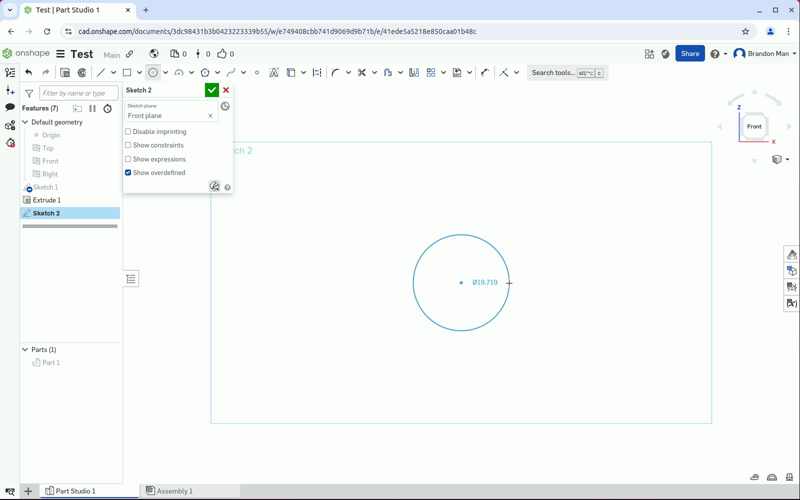
key(esc)
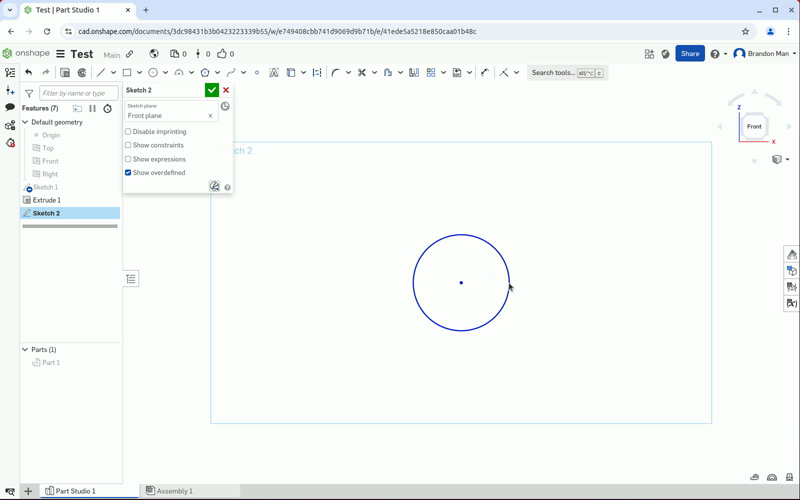
mouse_move(479, 246)
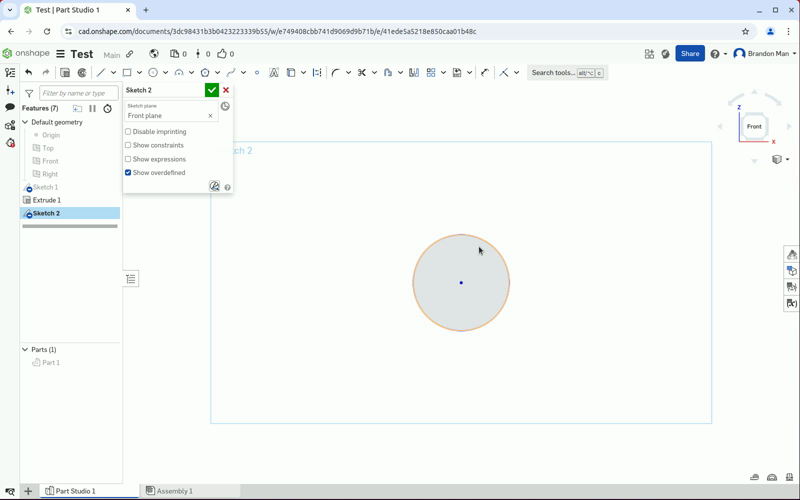
click(479, 246)
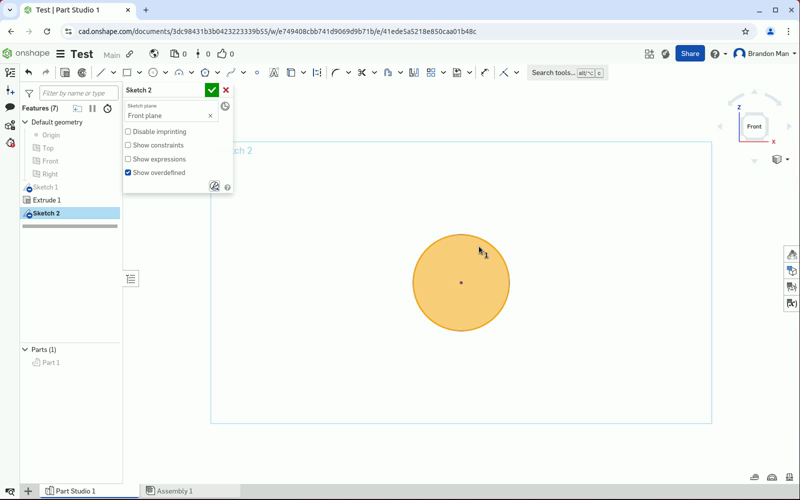
mouse_move(73, 352)
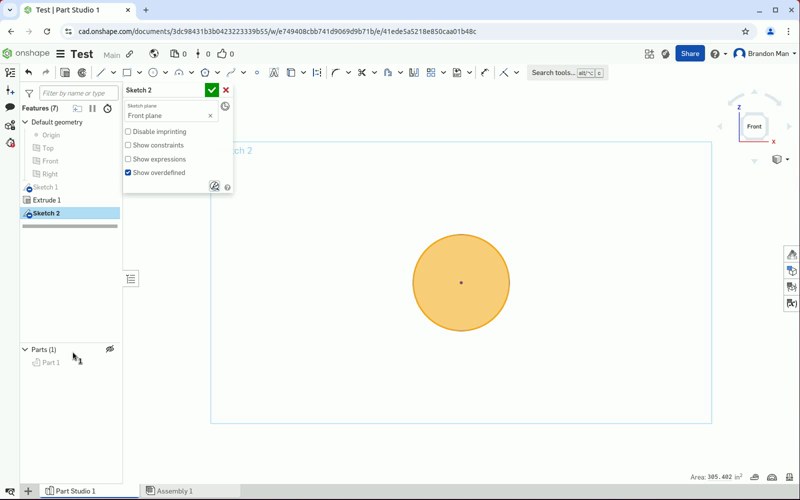
key(shift+y)
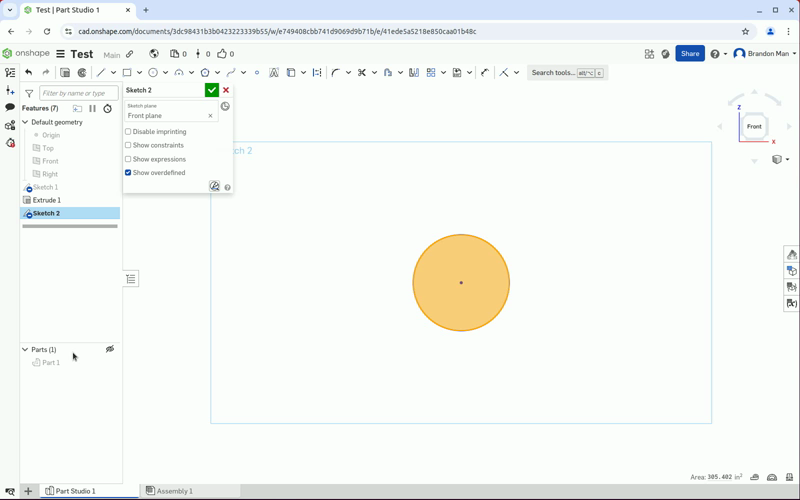
key(shift+e)
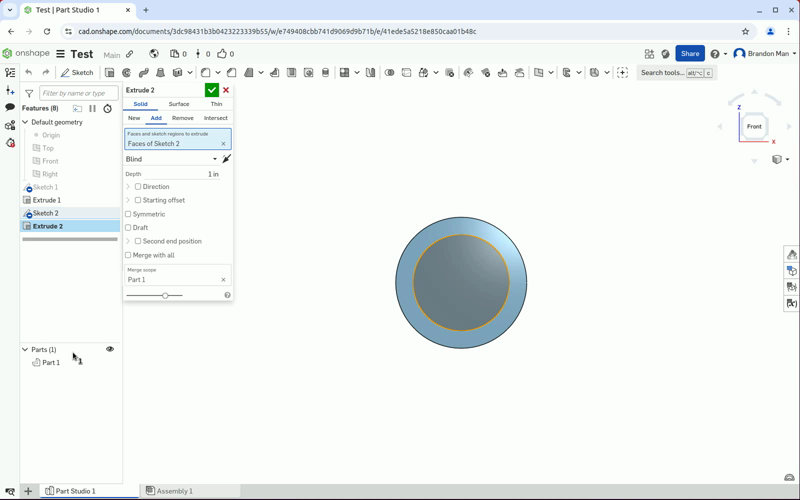
mouse_move(143, 106)
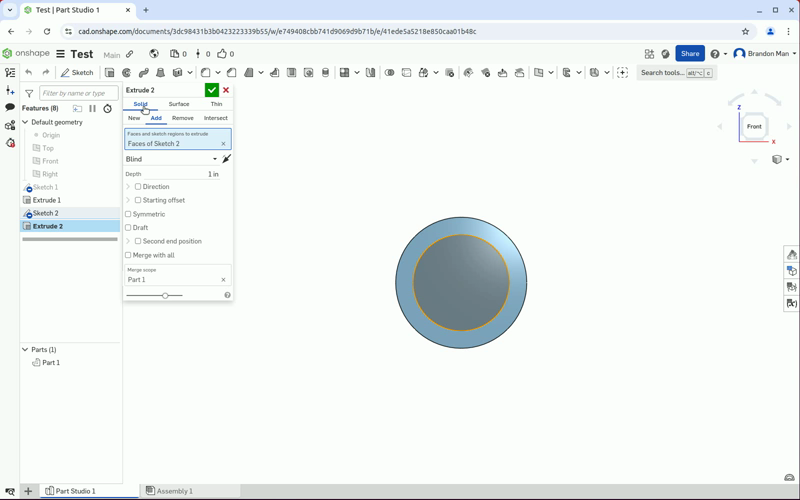
click(143, 106)
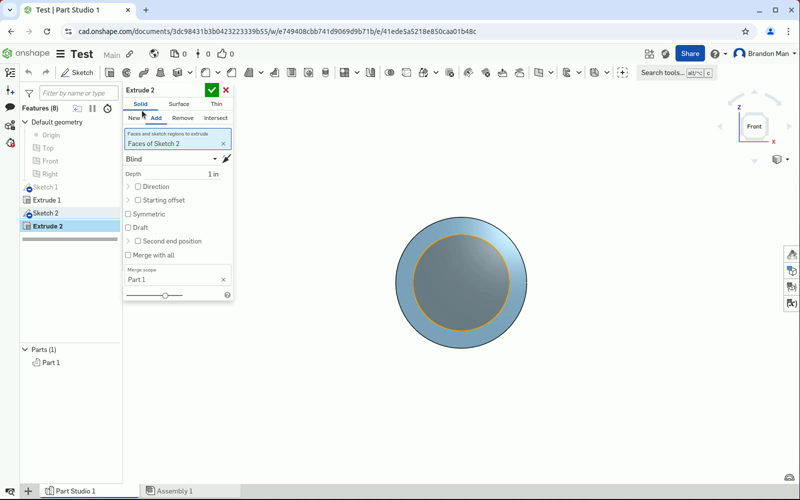
mouse_move(137, 120)
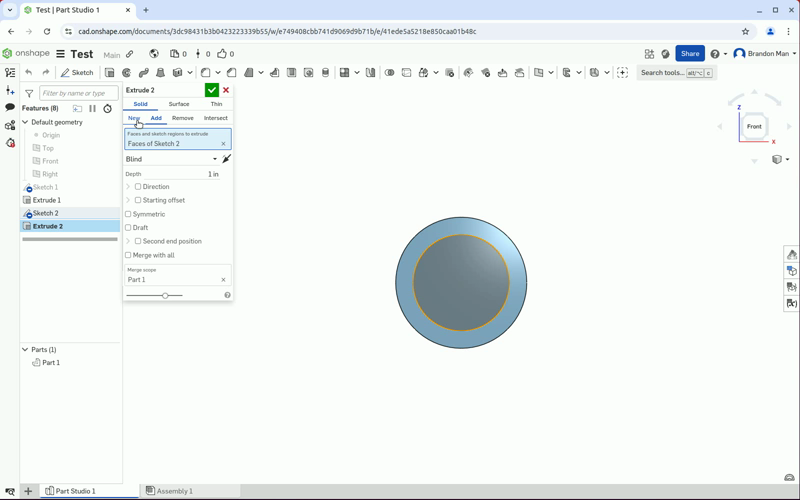
click(137, 120)
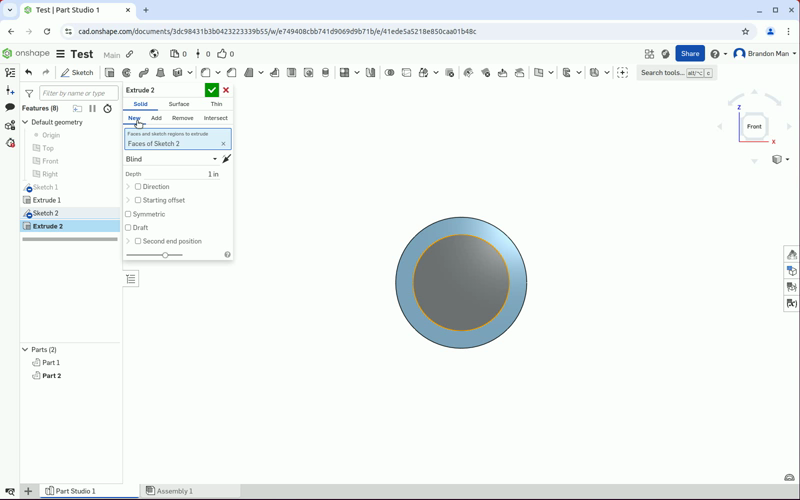
key(tab, 4)
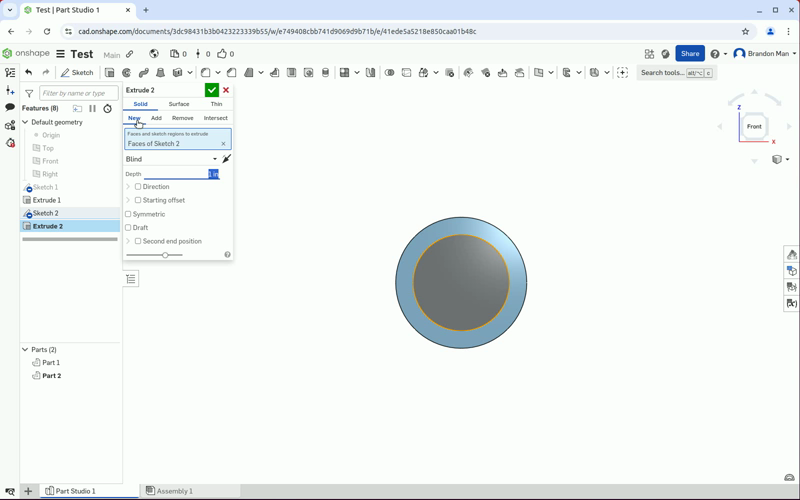
text(23.108)
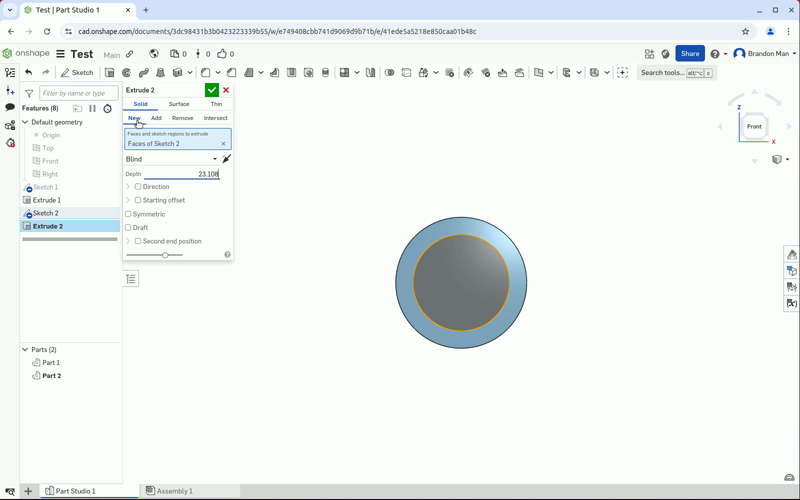
key(enter)
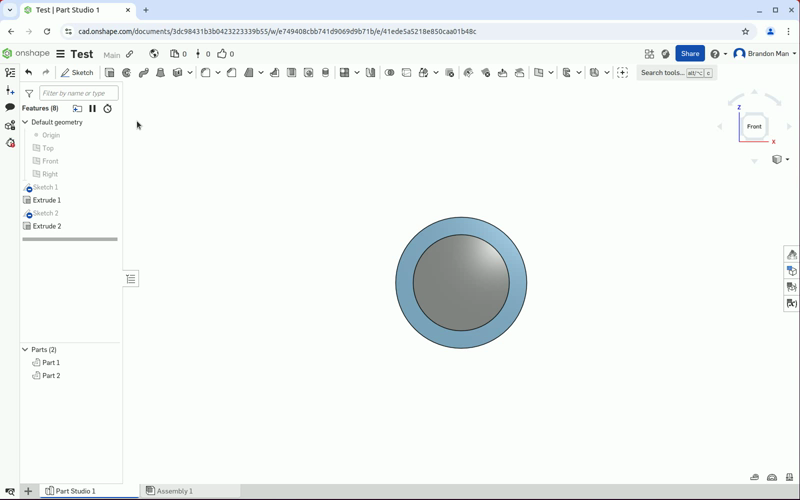
key(shift+h)
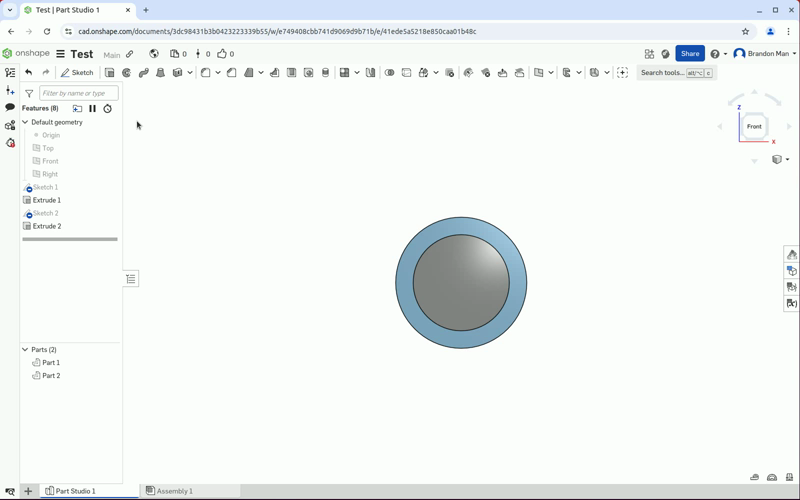
key(shift+h)
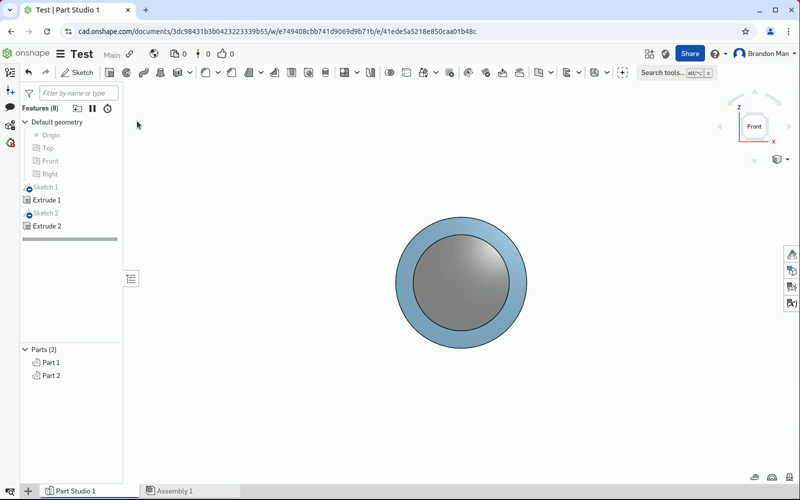
mouse_move(73, 189)
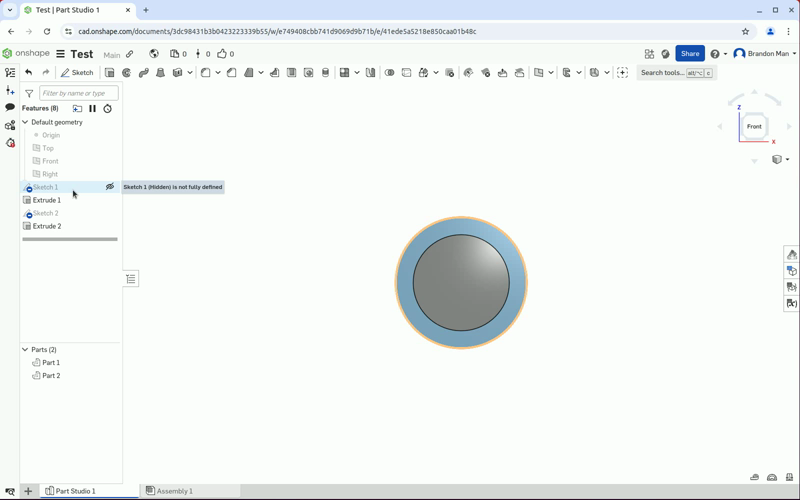
click(73, 189)
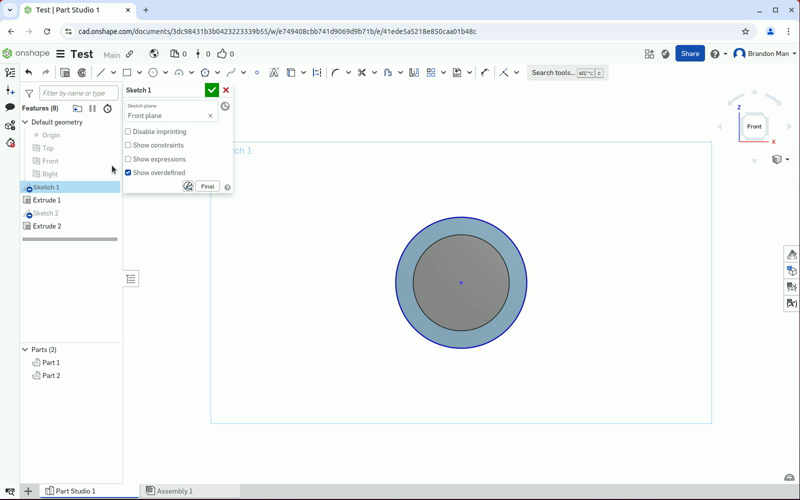
mouse_move(229, 92)
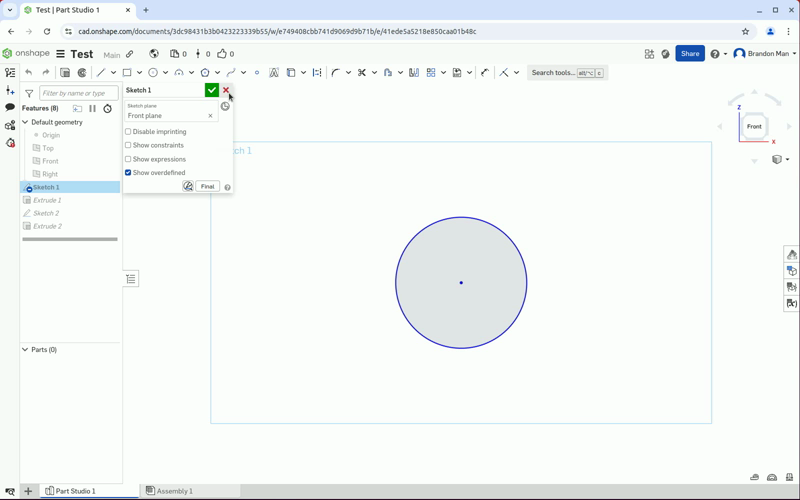
click(229, 92)
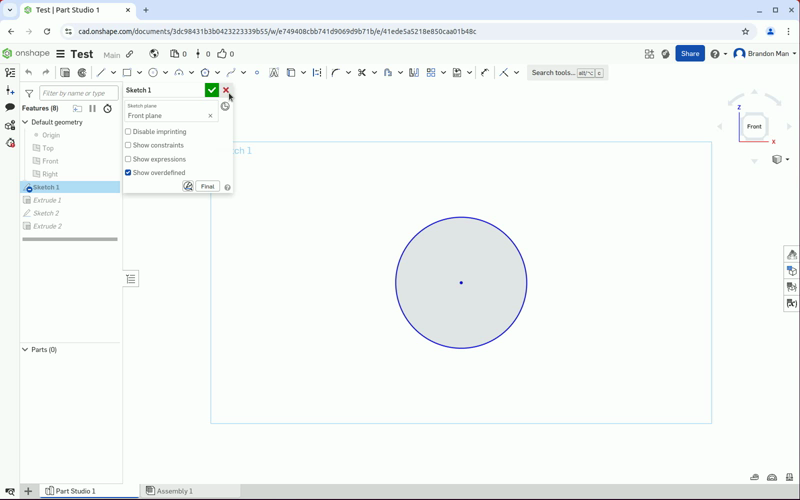
key(shift+s)
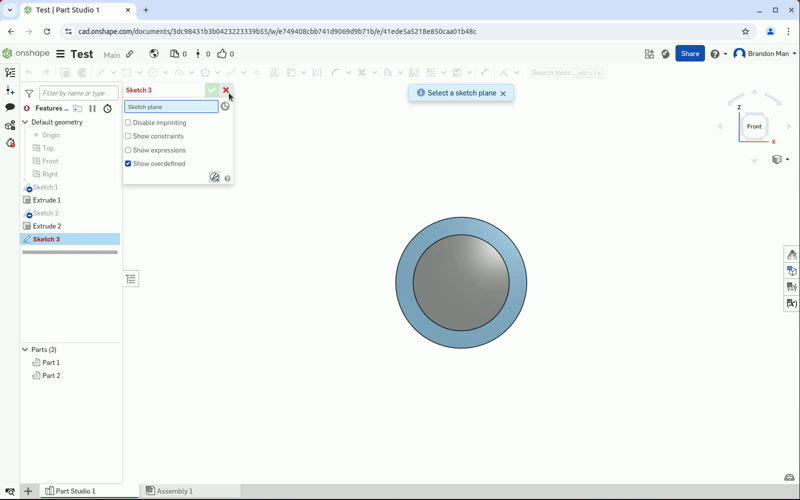
mouse_move(73, 163)
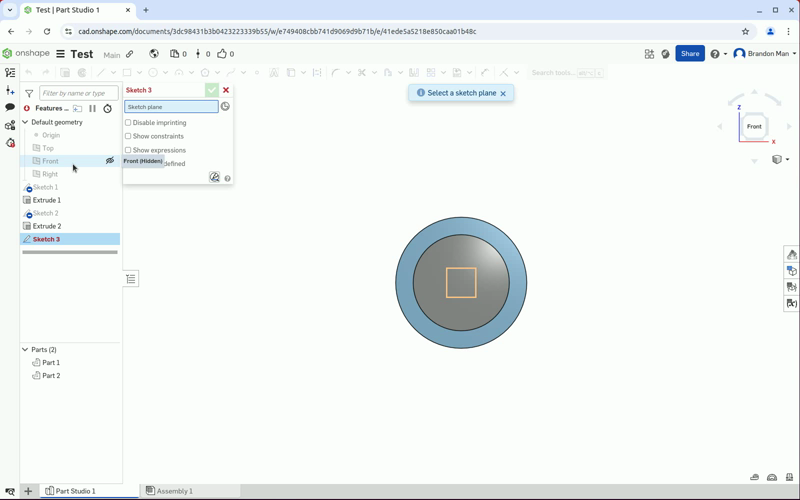
click(73, 163)
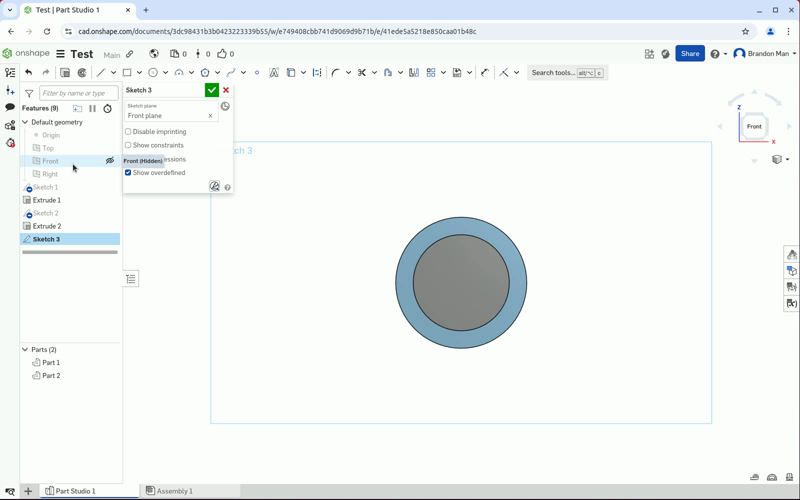
mouse_move(73, 352)
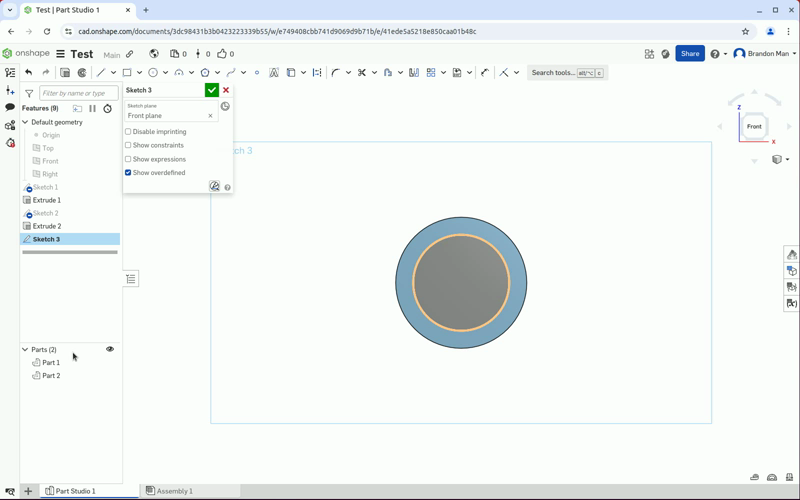
key(y)
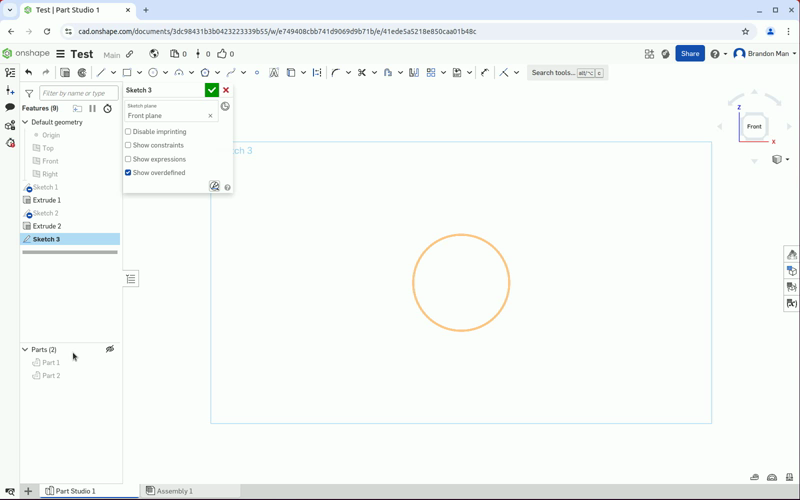
key(c)
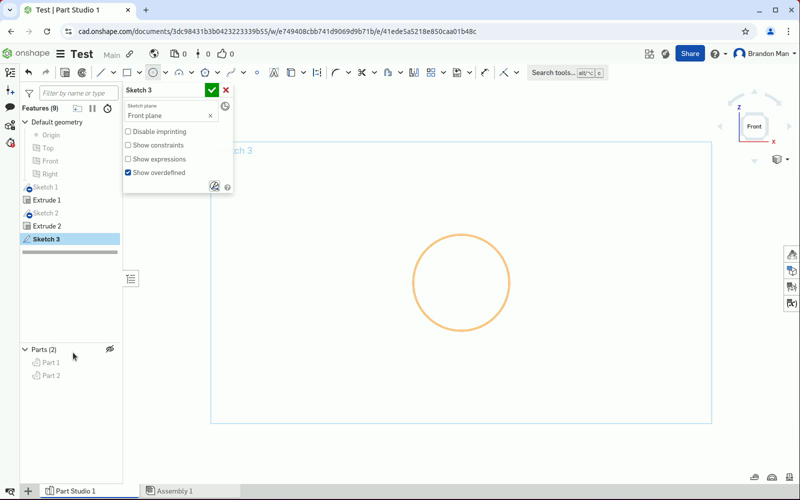
key_down(shift)
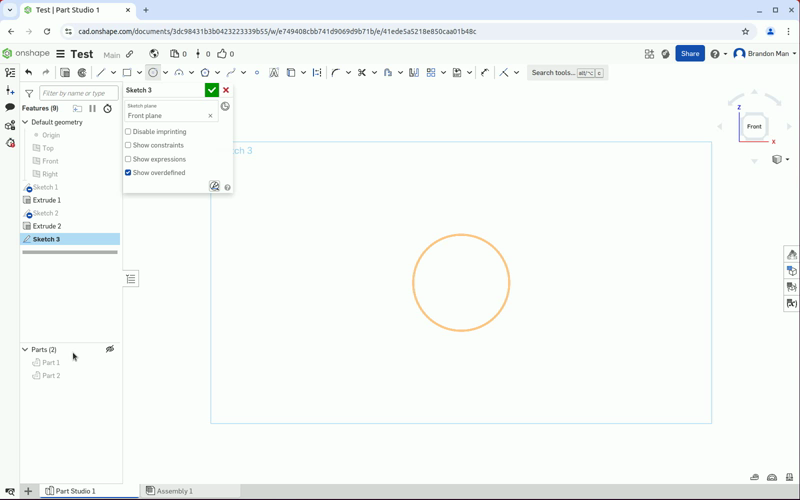
mouse_move(461, 282)
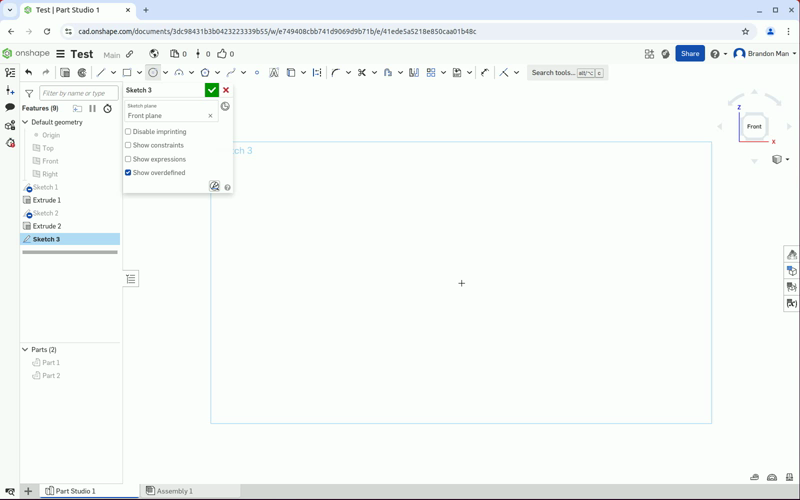
click(461, 282)
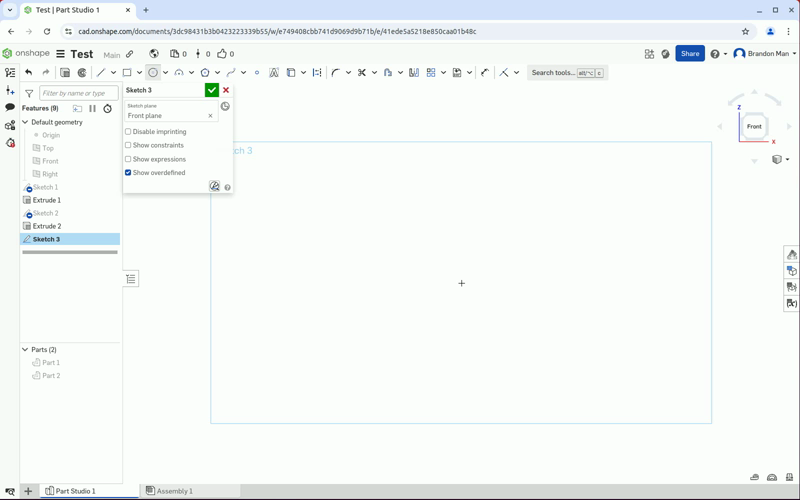
key_up(shift)
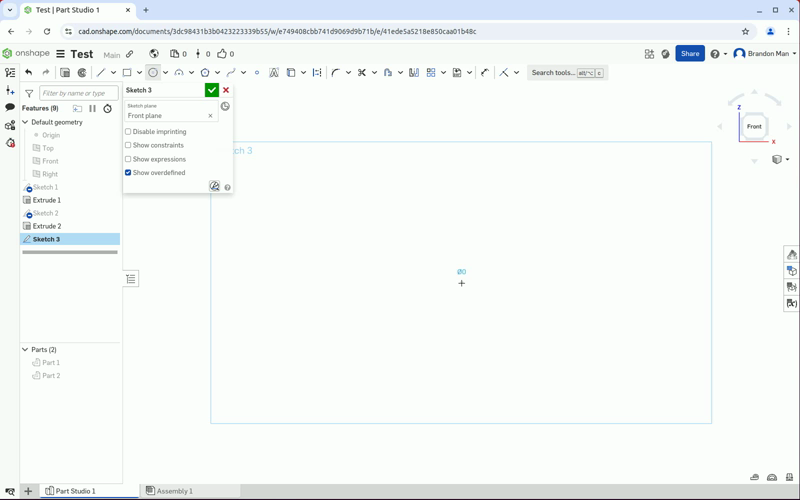
mouse_move(494, 282)
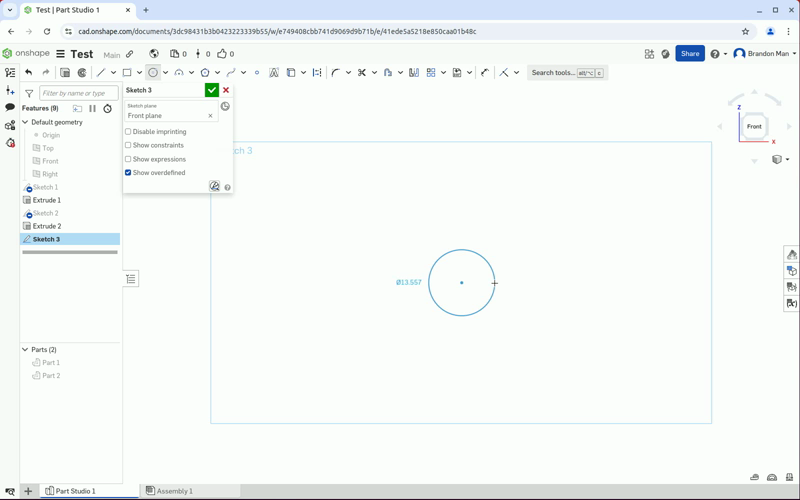
click(494, 282)
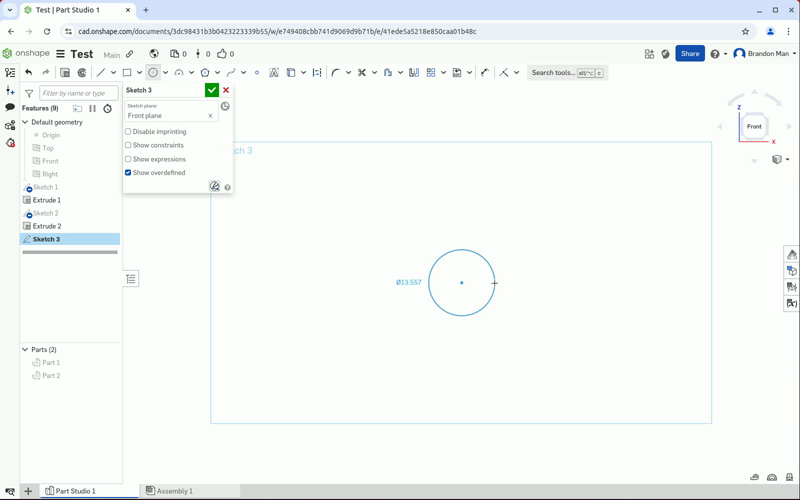
key(esc)
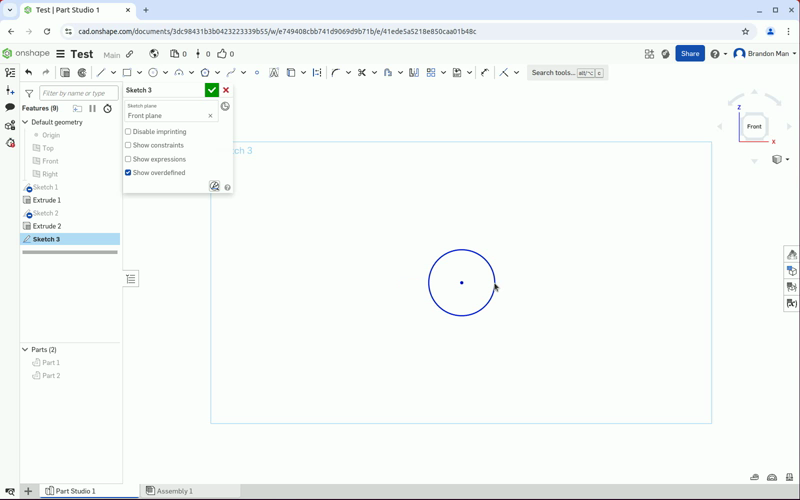
mouse_move(438, 283)
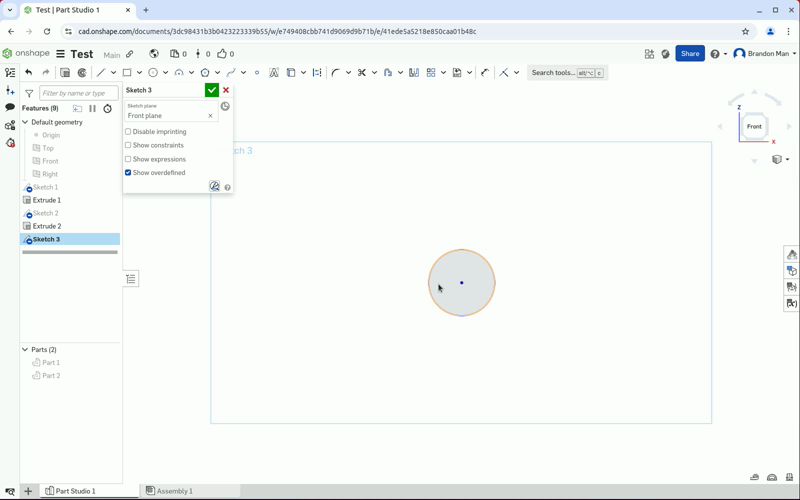
click(438, 283)
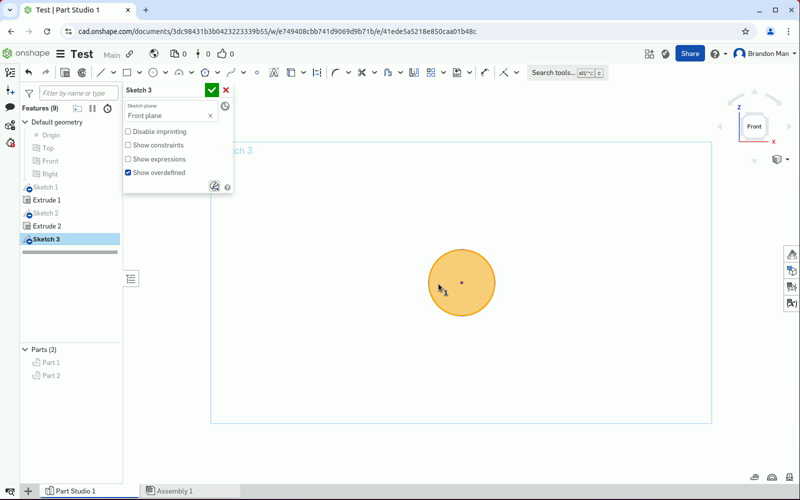
mouse_move(73, 352)
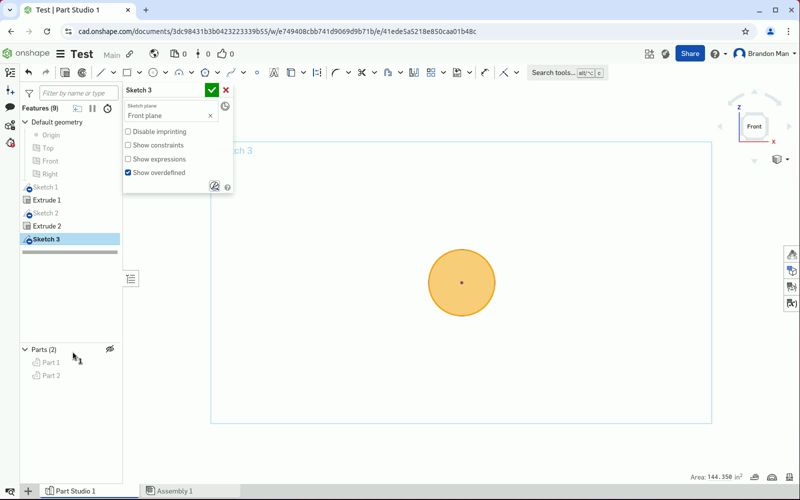
key(shift+y)
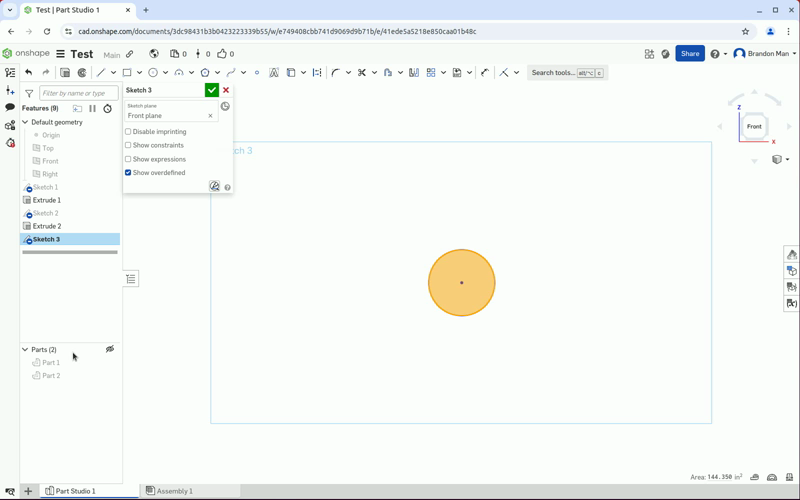
key(shift+e)
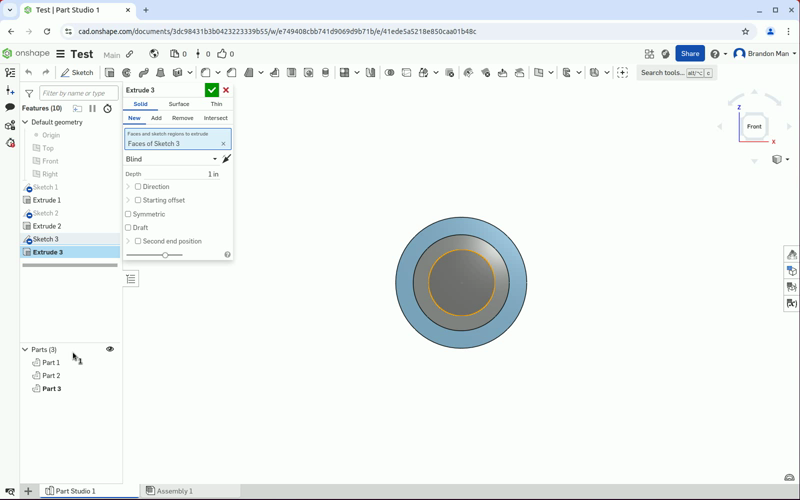
mouse_move(143, 106)
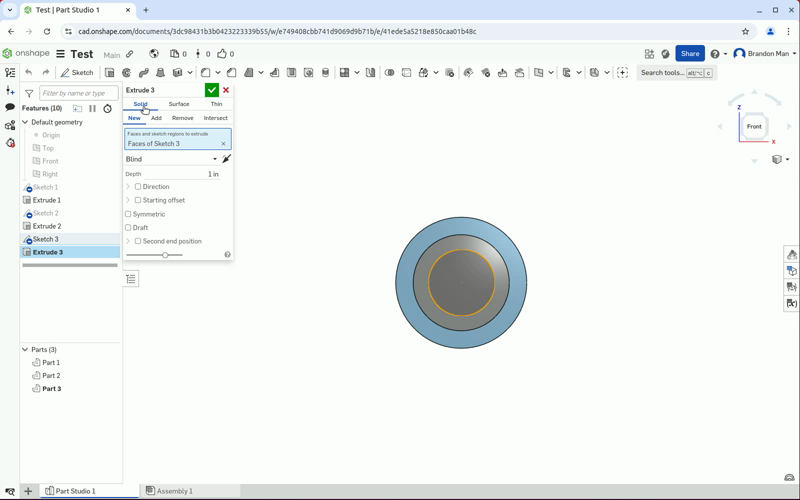
click(143, 106)
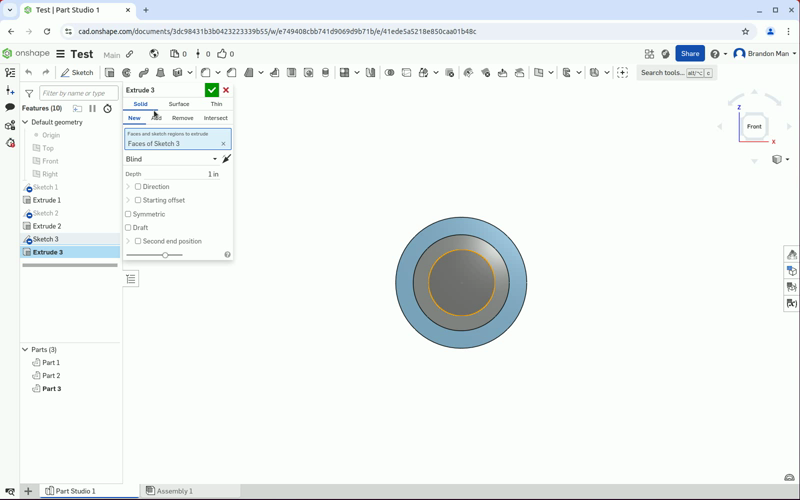
mouse_move(186, 120)
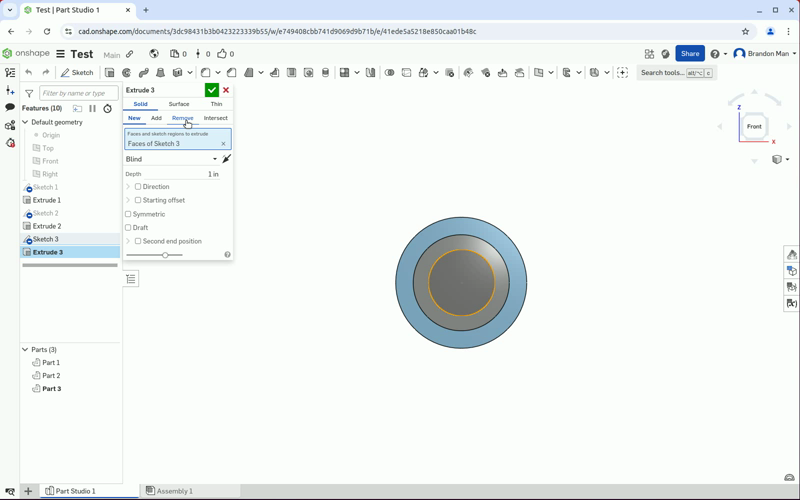
click(186, 120)
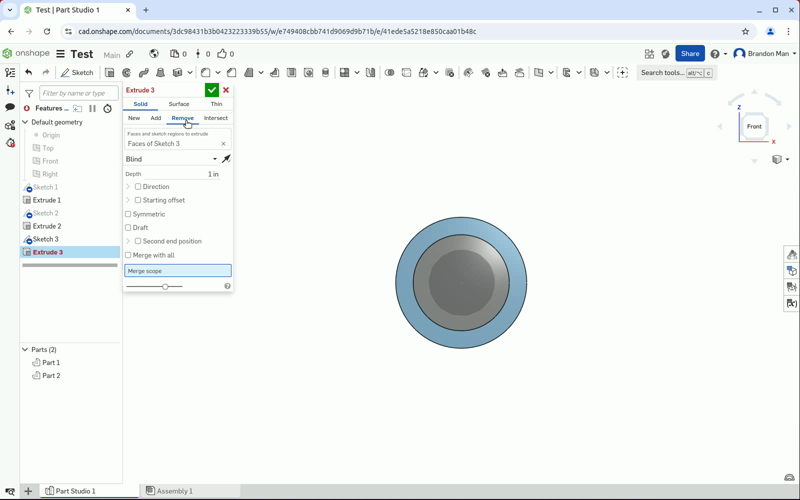
key(tab, 4)
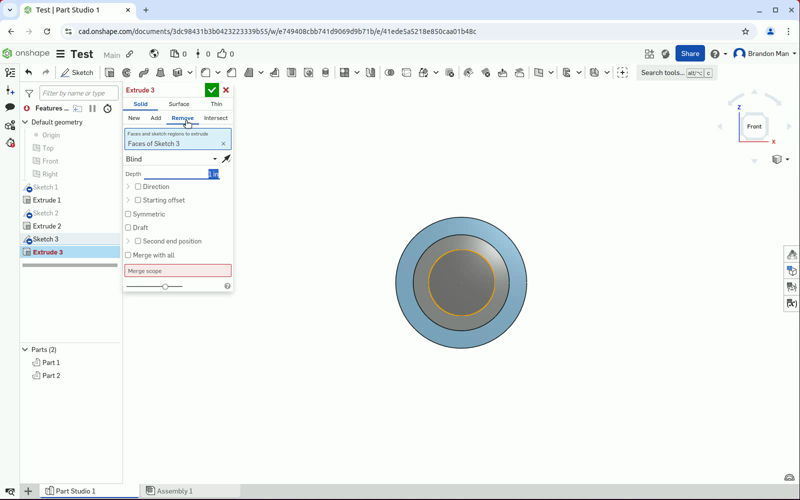
text(-61.14)
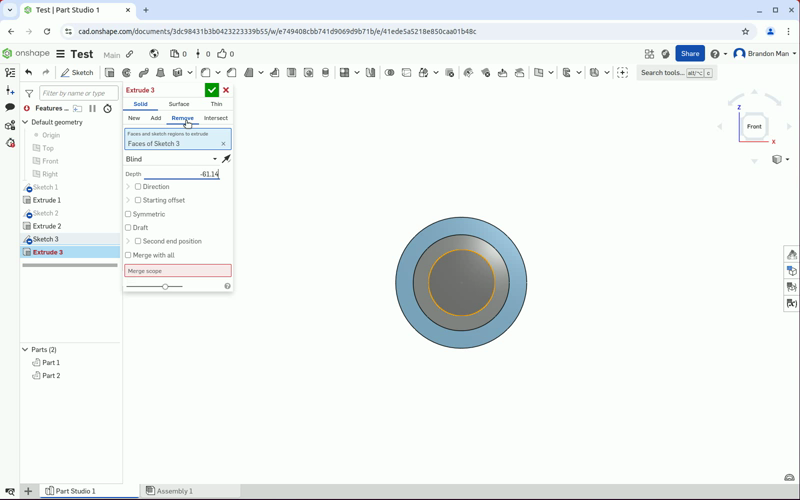
key(tab, 3)
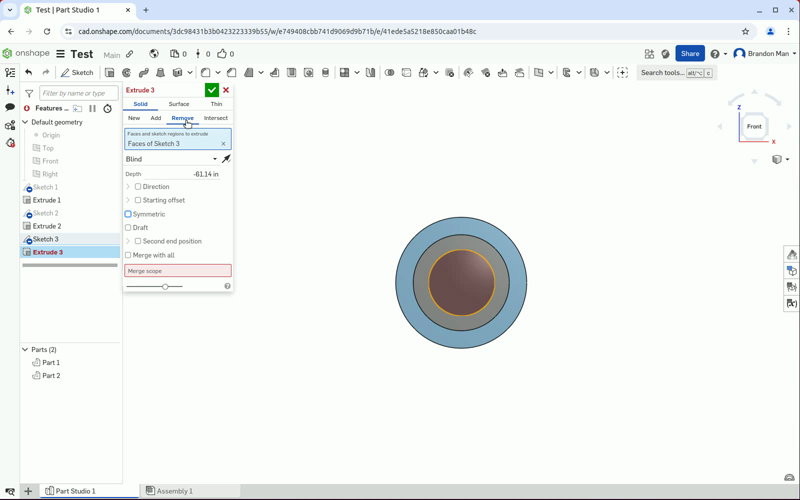
key(space)
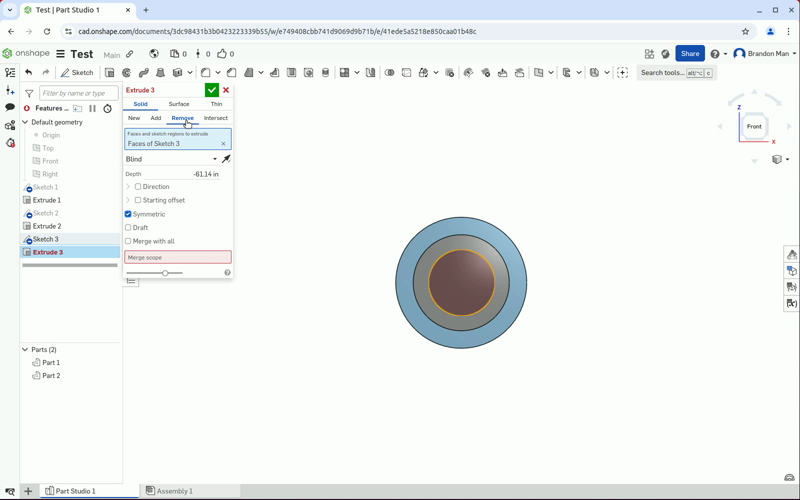
key(tab, 2)
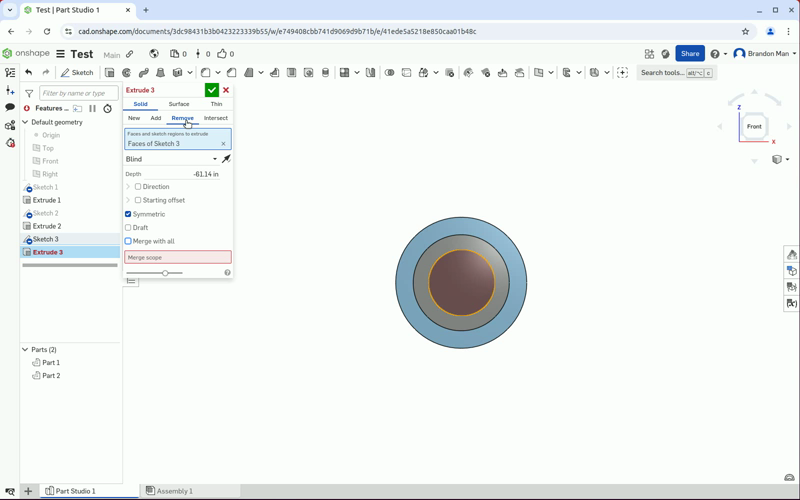
key(space)
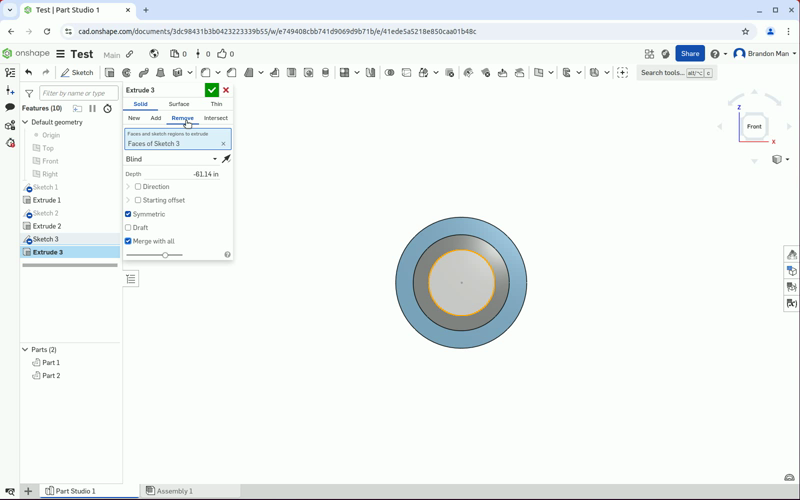
key(enter)
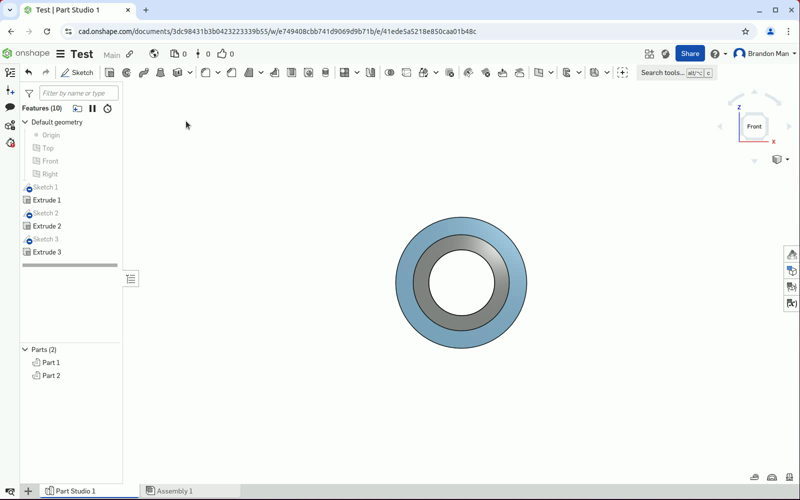
key(shift+h)
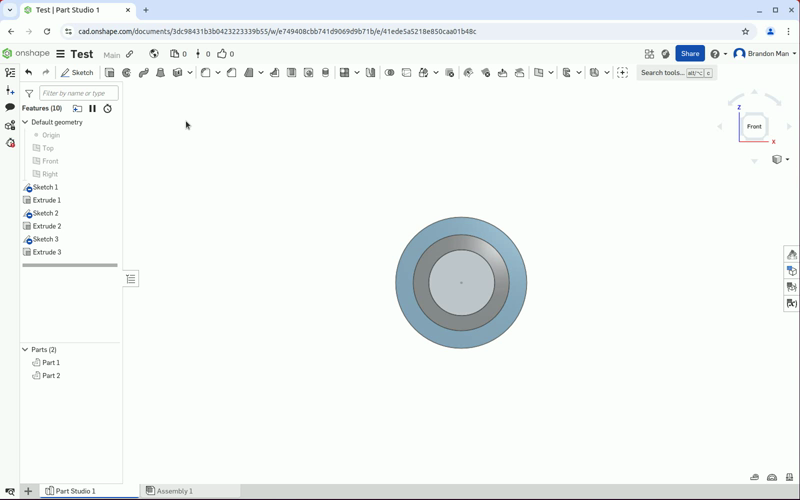
key(shift+h)
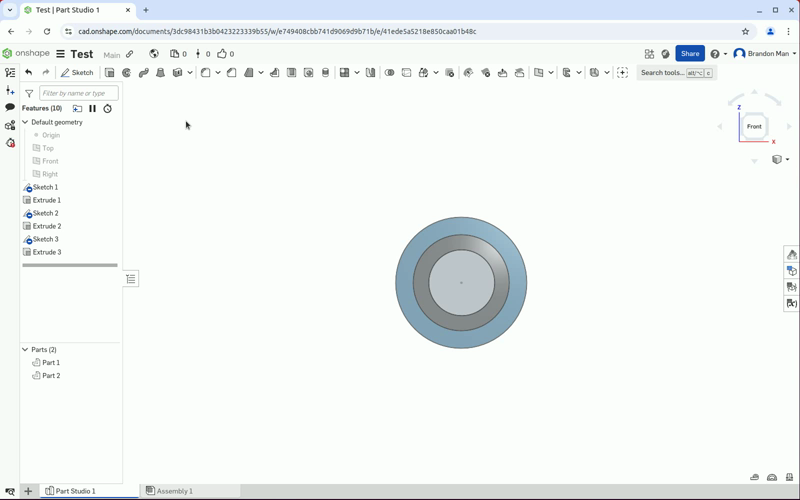
key(shift+7)
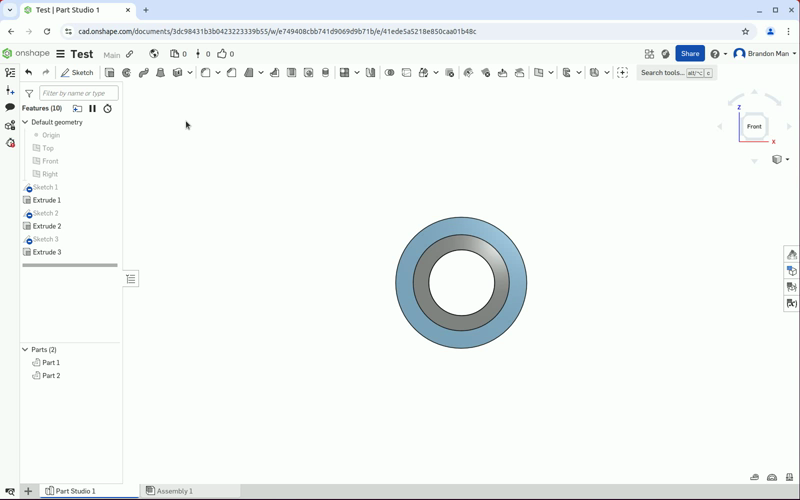
key(left, 2)
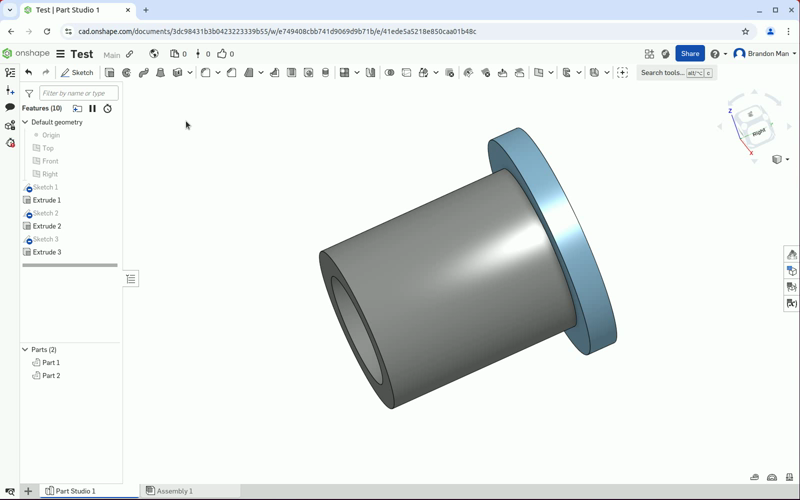
key(down, 2)
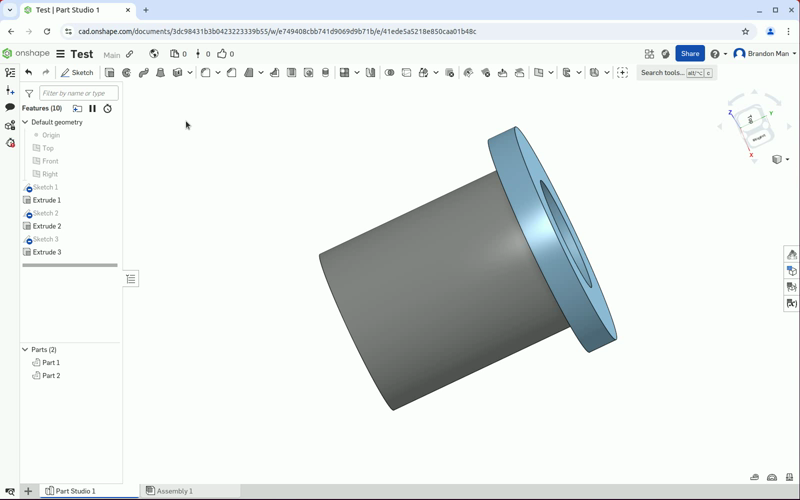
key(up, 2)
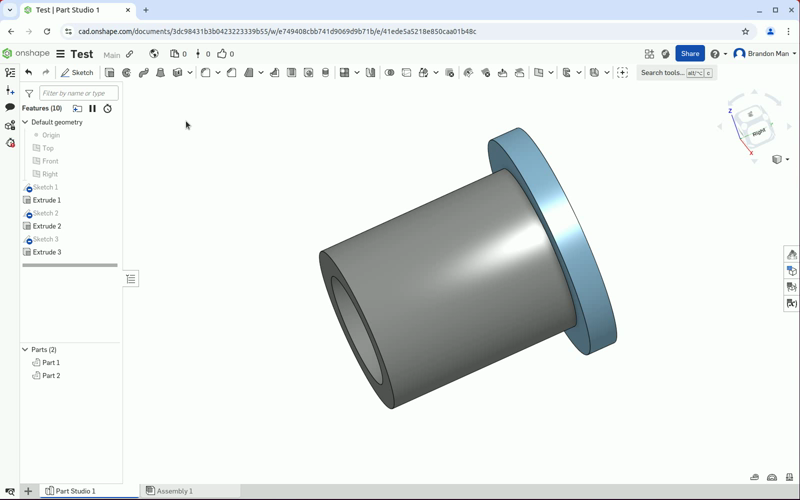
key(right, 2)
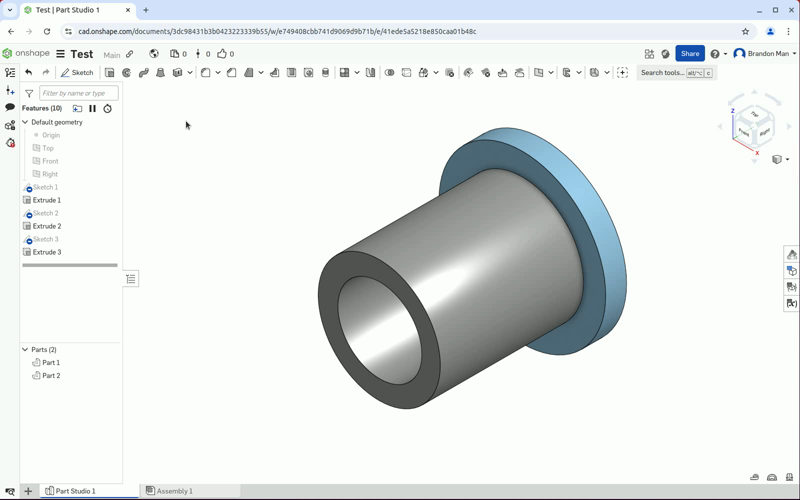
mouse_move(73, 189)
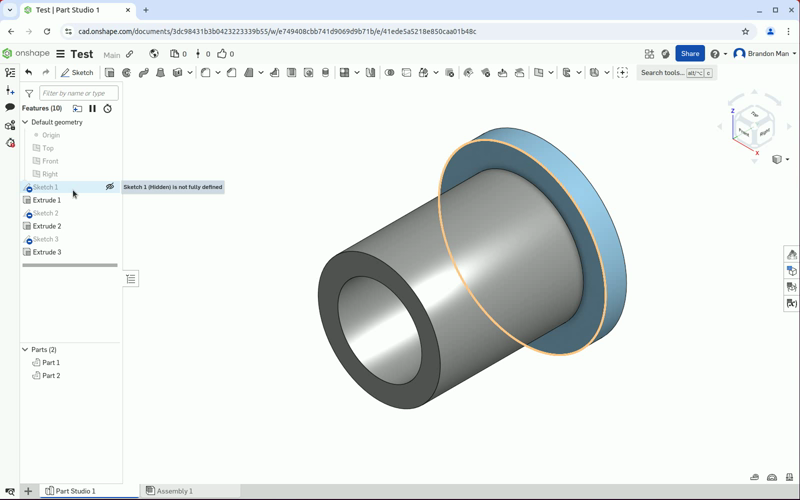
click(73, 189)